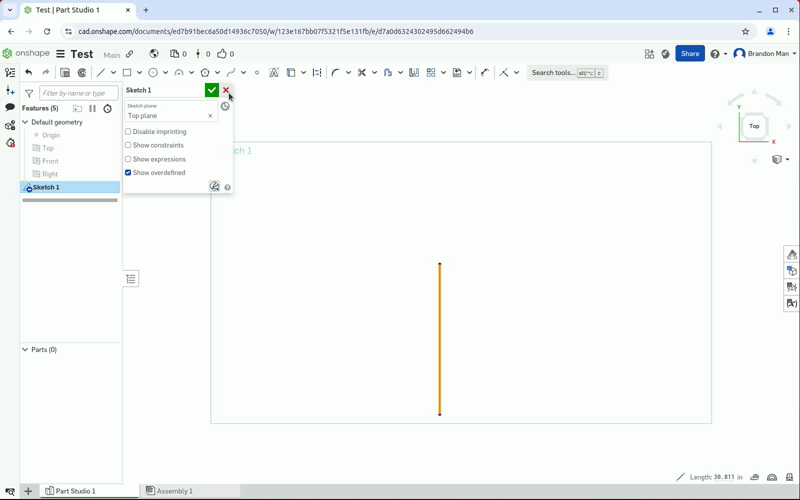
key(shift+h)
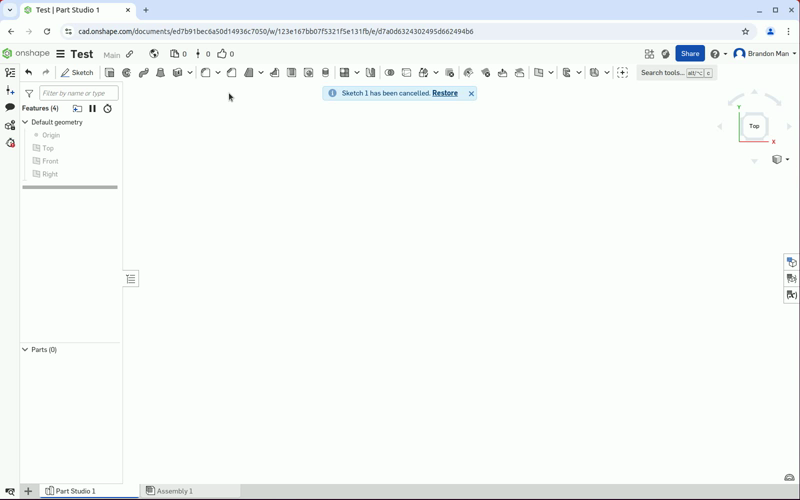
mouse_move(73, 352)
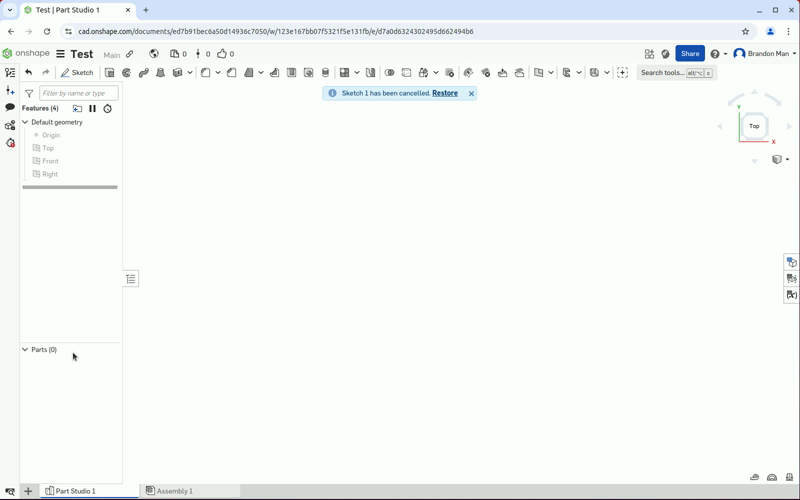
key(y)
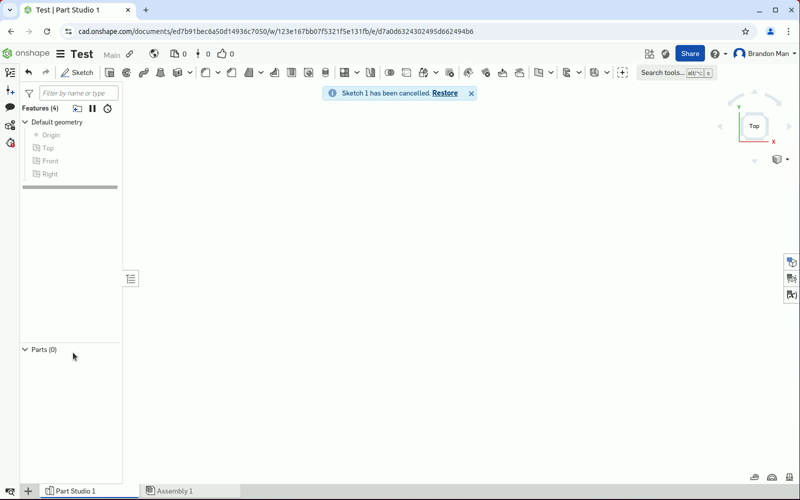
key(shift+p)
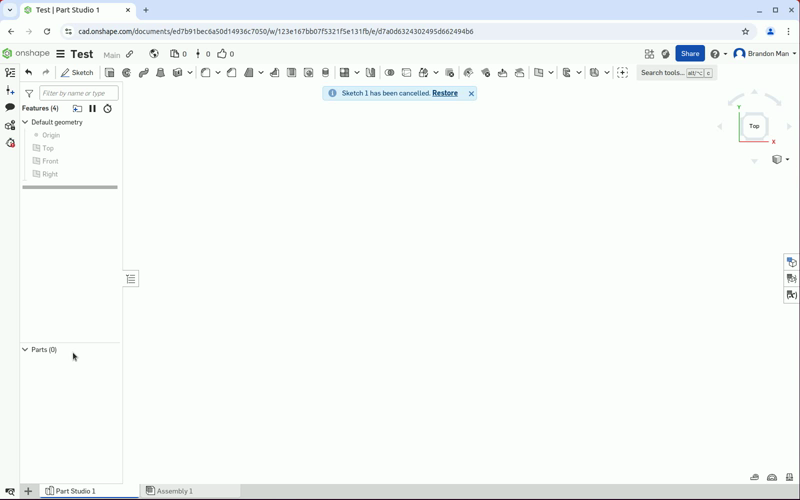
key(space)
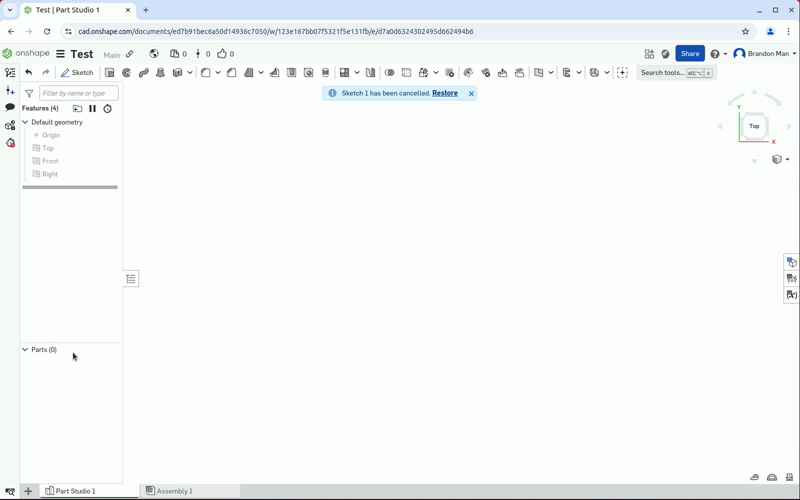
key_down(shift)
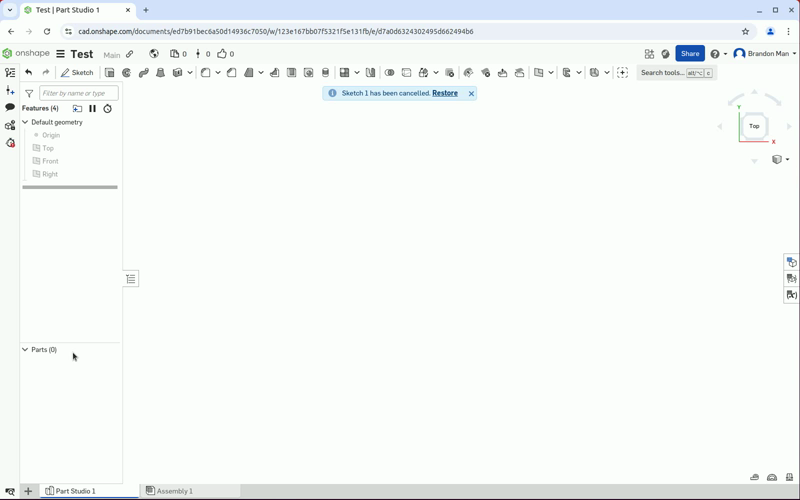
key(up)
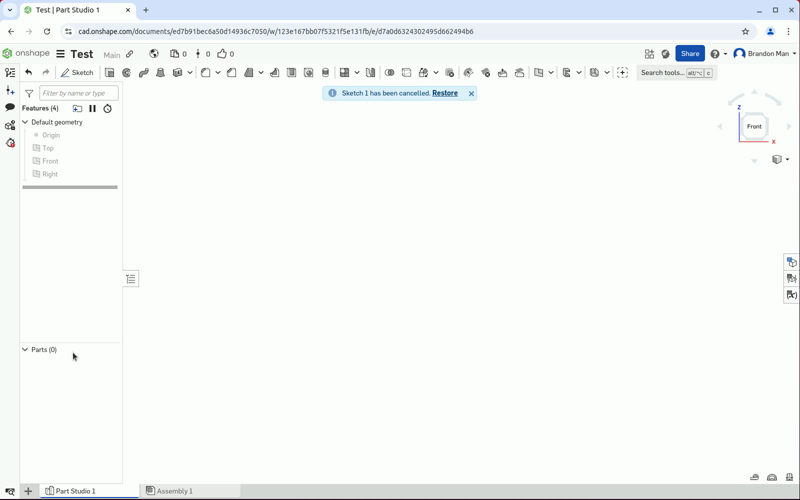
key_up(shift)
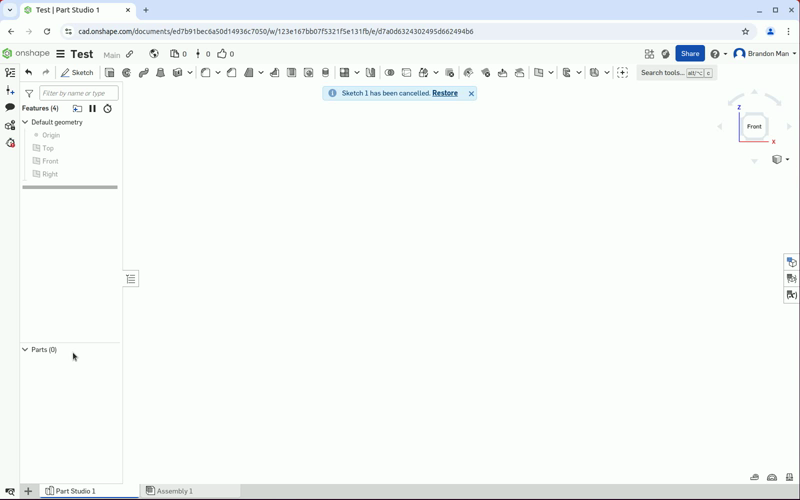
mouse_move(73, 352)
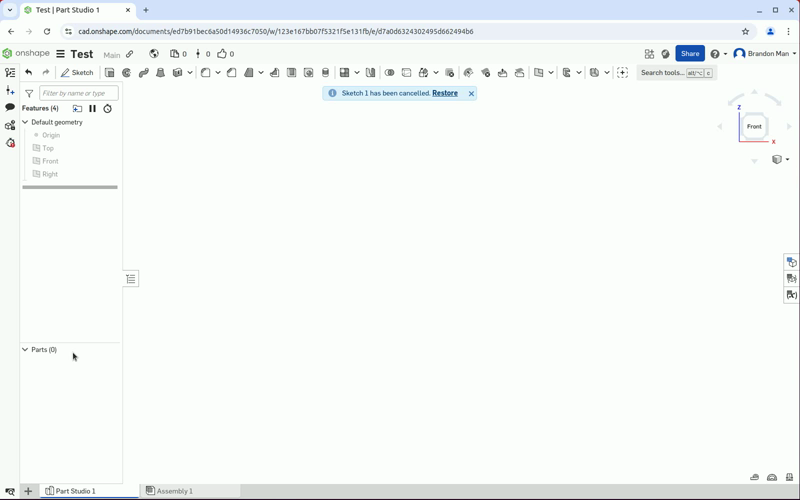
key(shift+y)
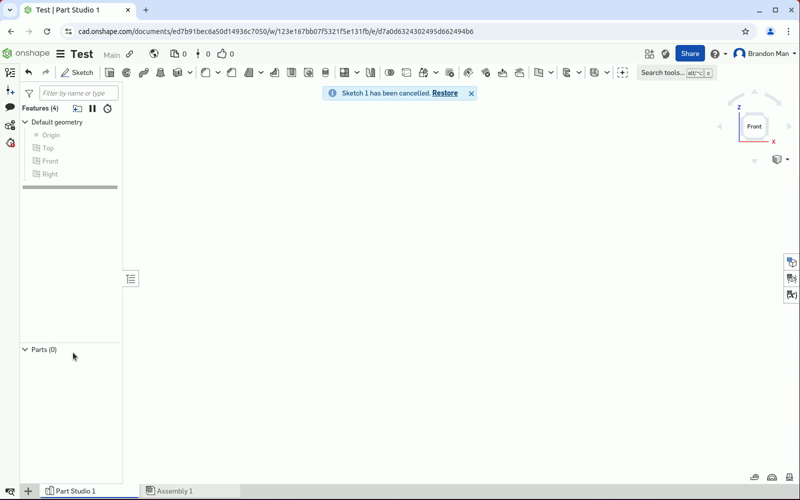
key(shift+s)
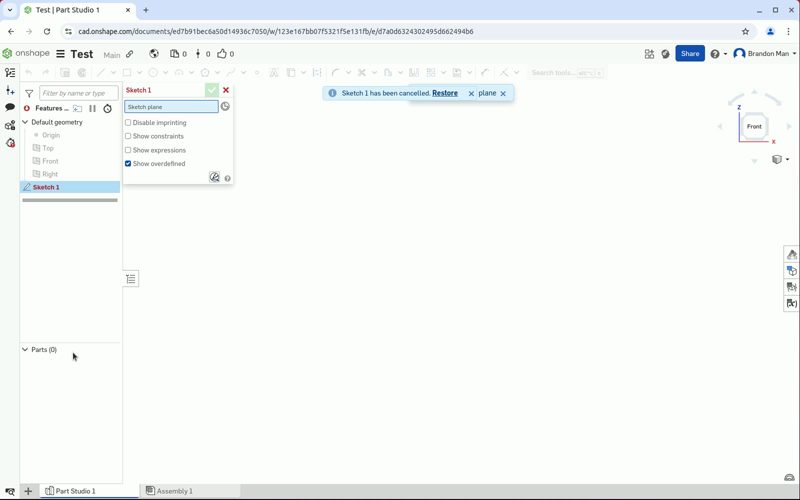
mouse_move(73, 163)
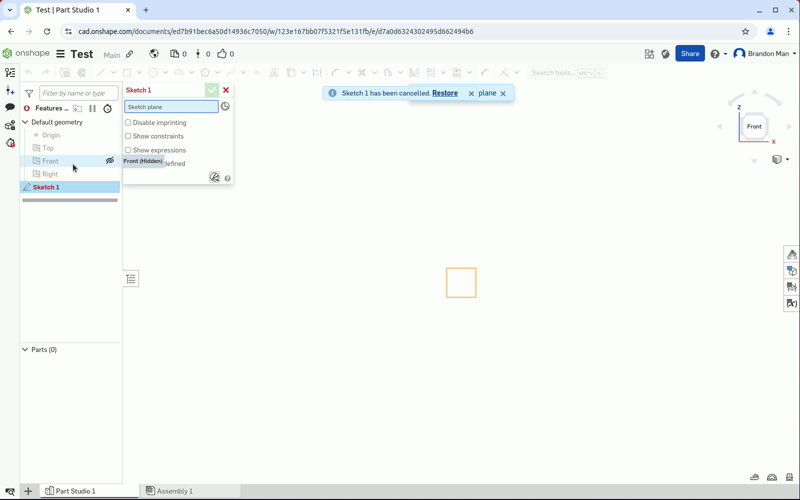
click(73, 163)
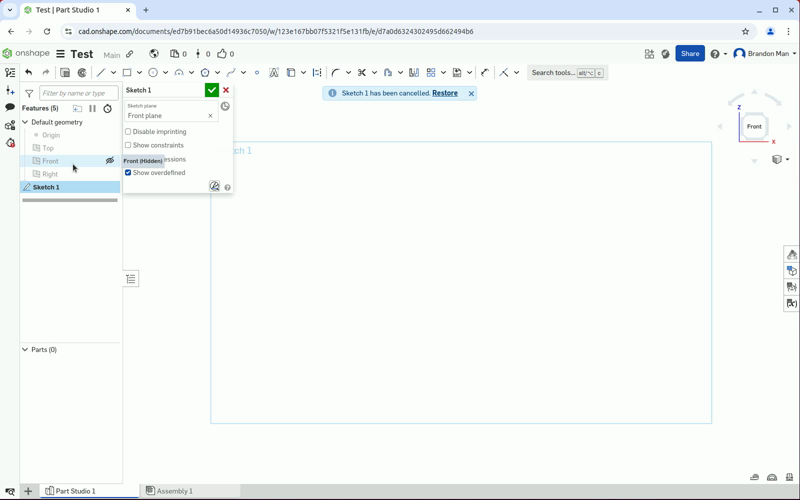
mouse_move(73, 352)
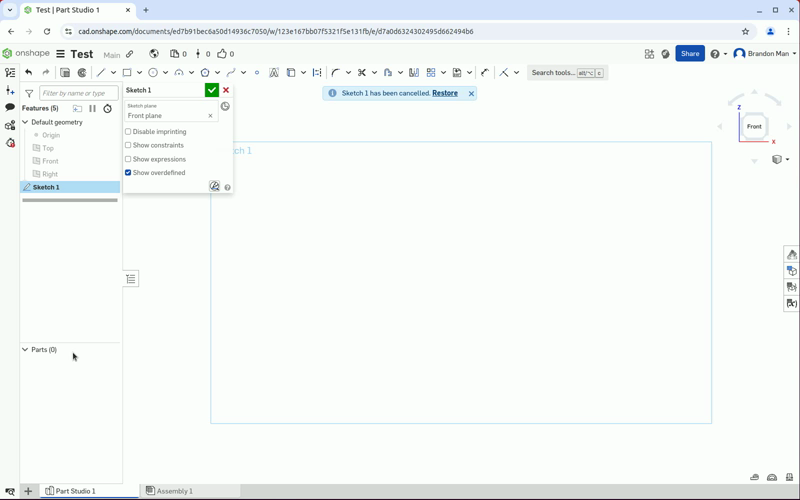
key(y)
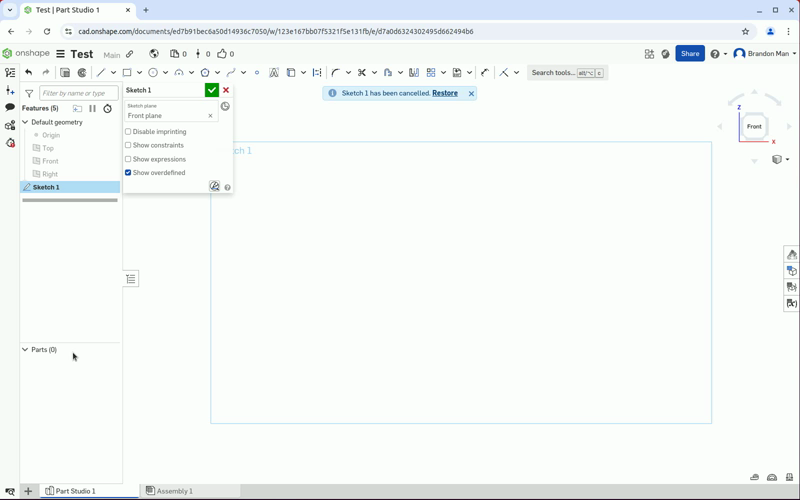
key(c)
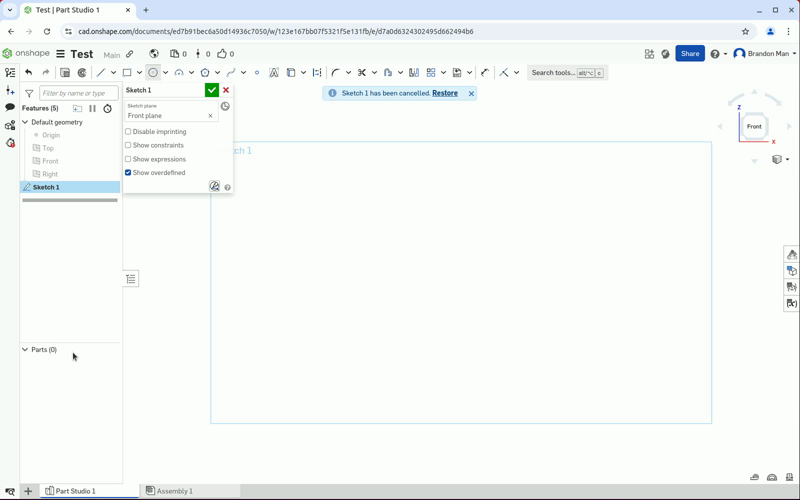
key_down(shift)
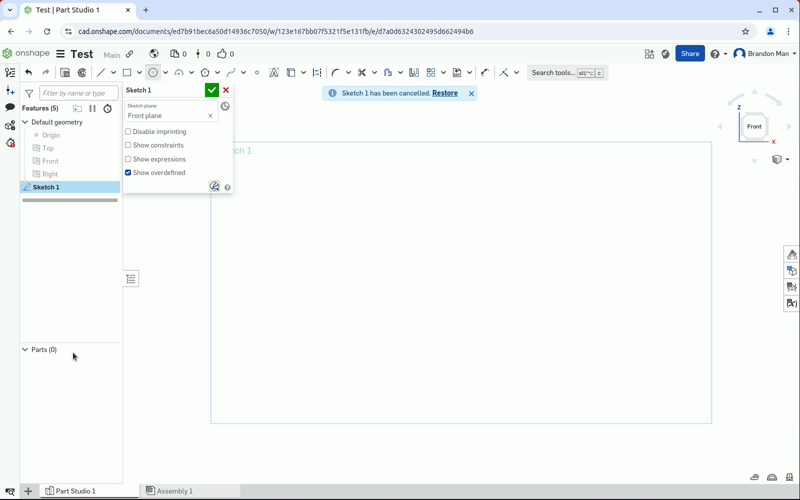
mouse_move(461, 282)
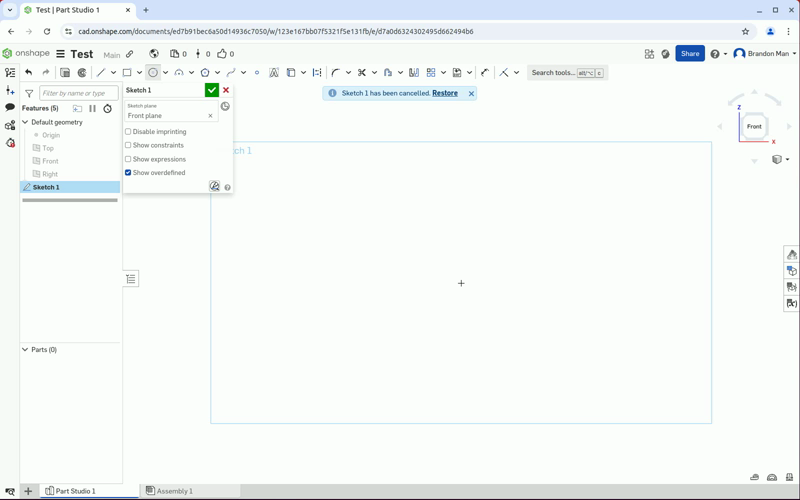
click(461, 282)
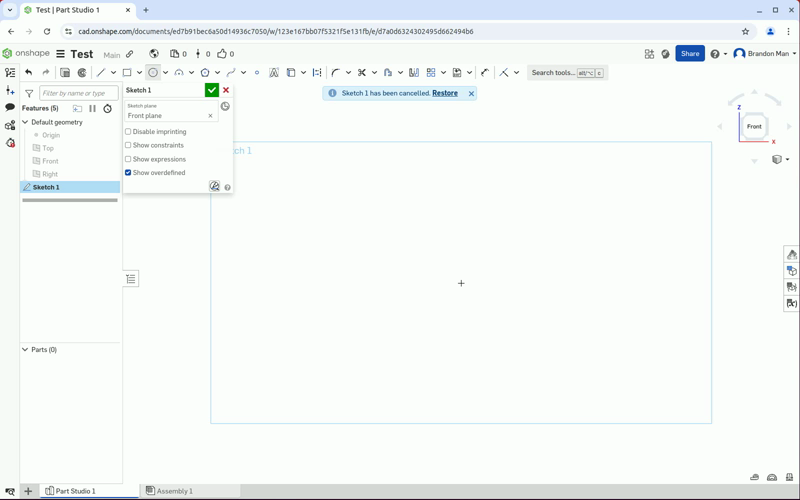
key_up(shift)
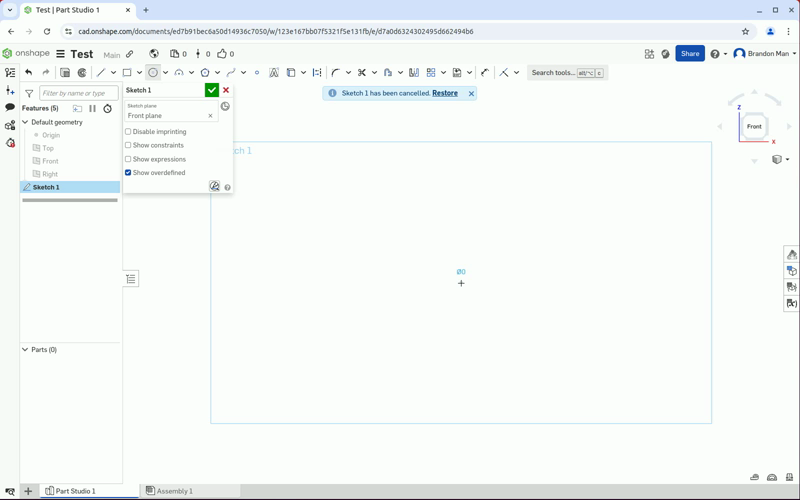
mouse_move(490, 282)
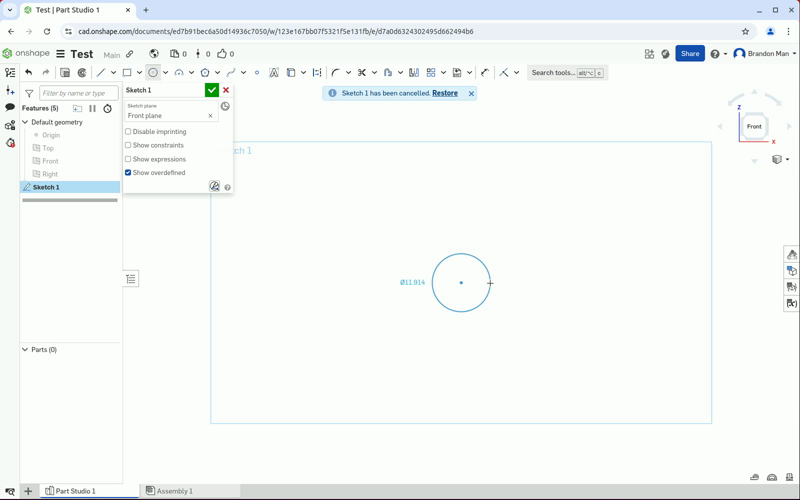
click(490, 282)
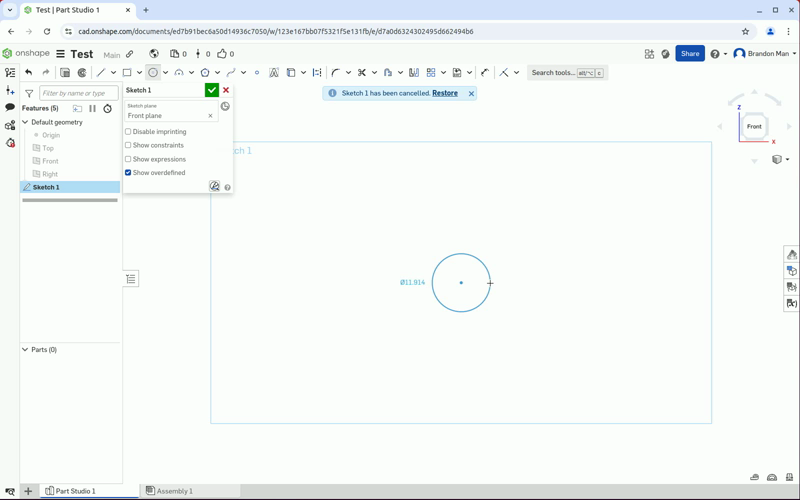
key(esc)
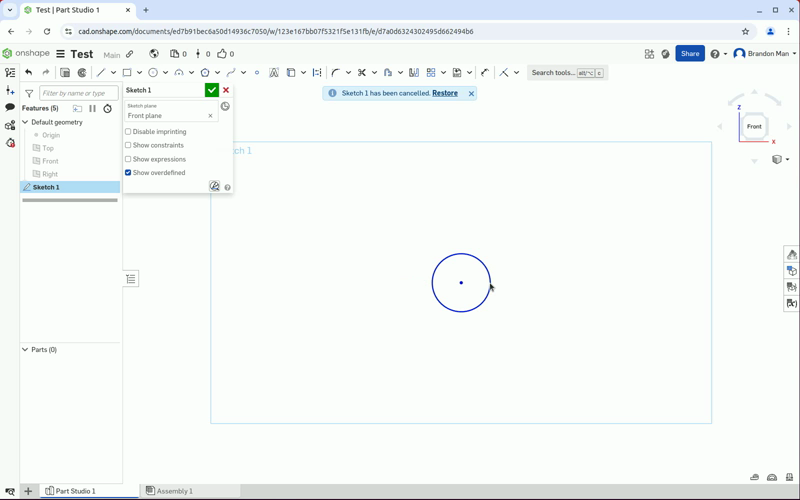
key(c)
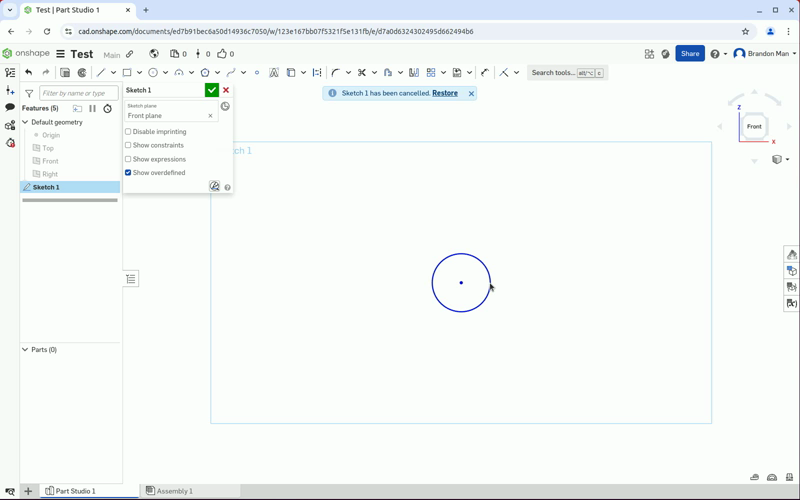
key_down(shift)
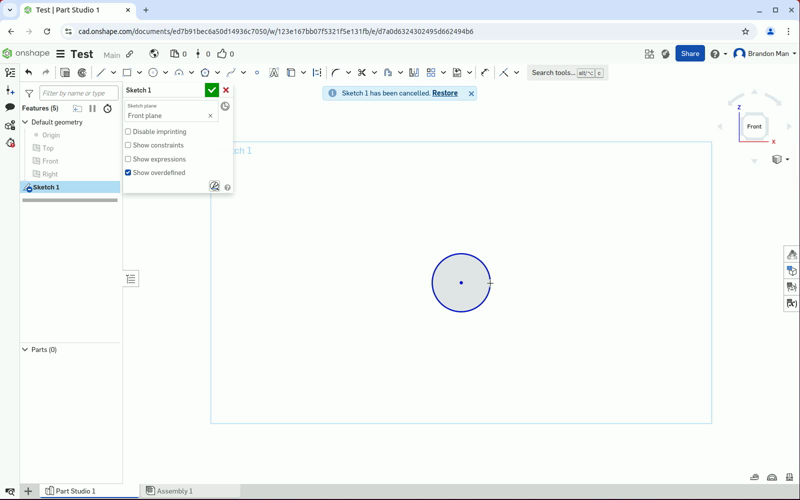
mouse_move(461, 282)
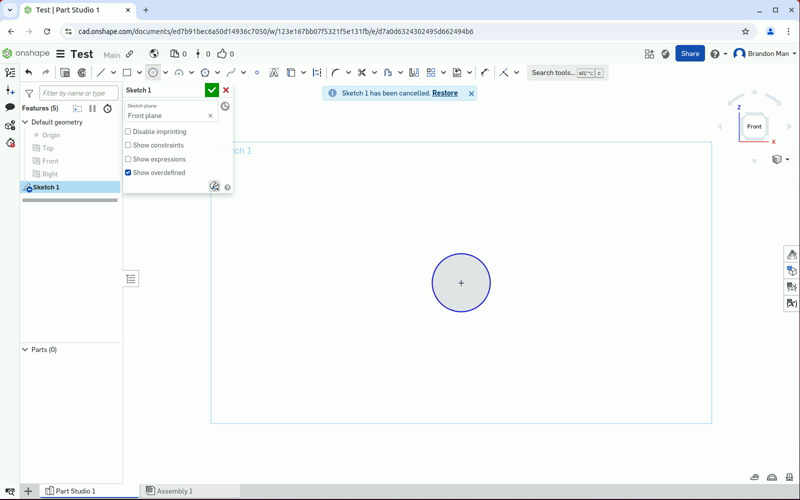
click(461, 282)
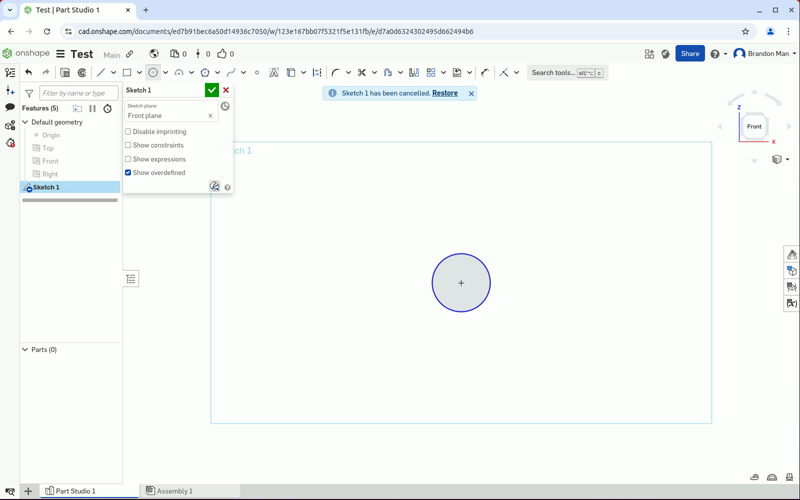
key_up(shift)
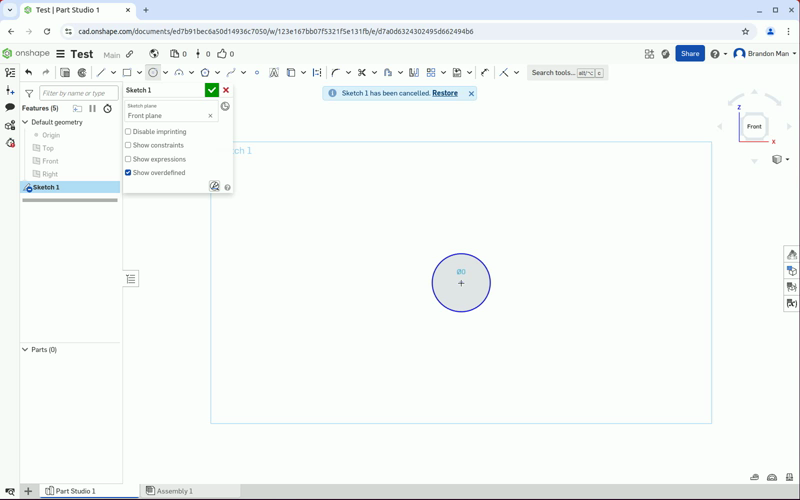
mouse_move(478, 282)
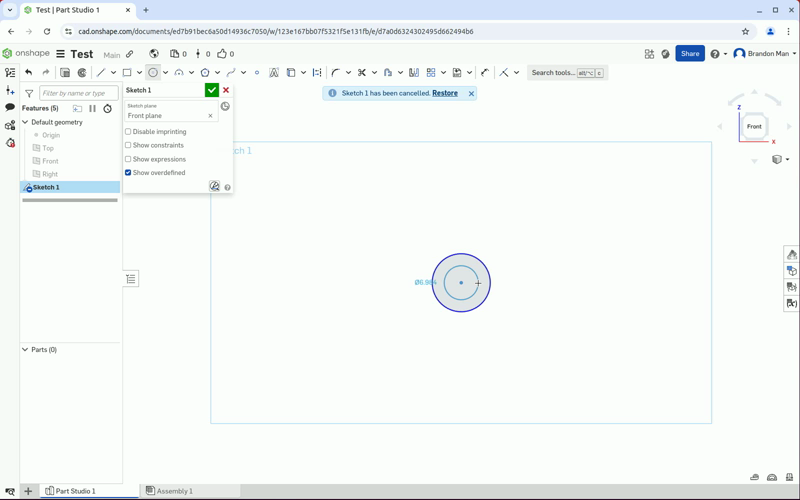
click(478, 282)
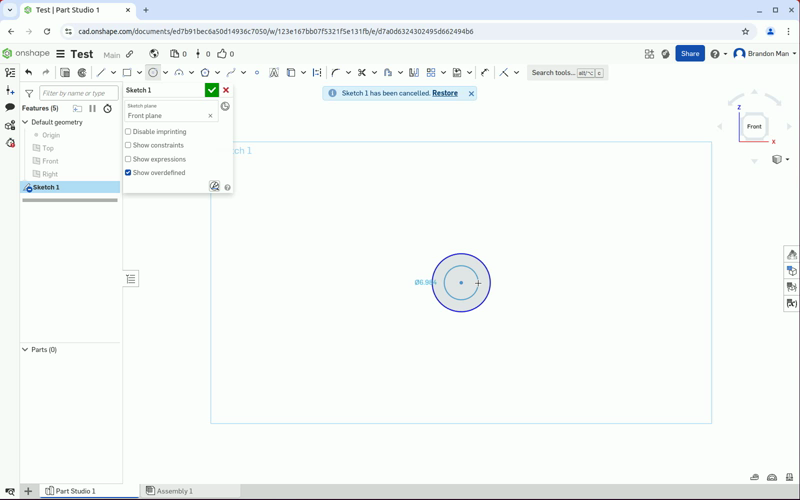
key(esc)
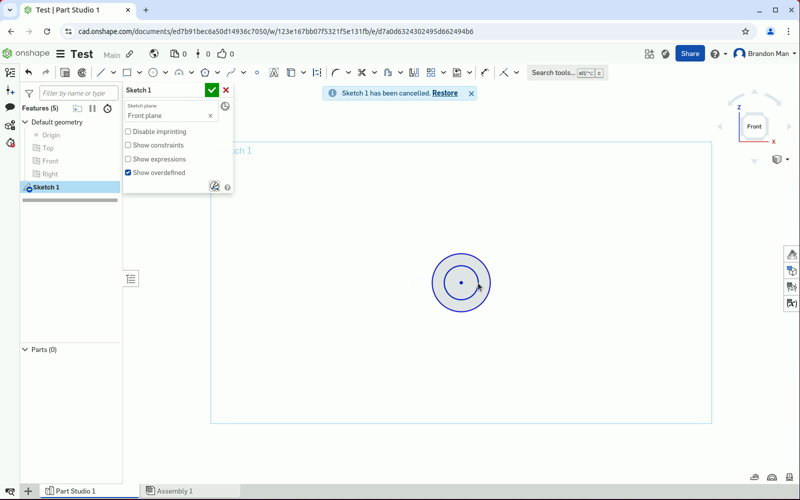
mouse_move(487, 289)
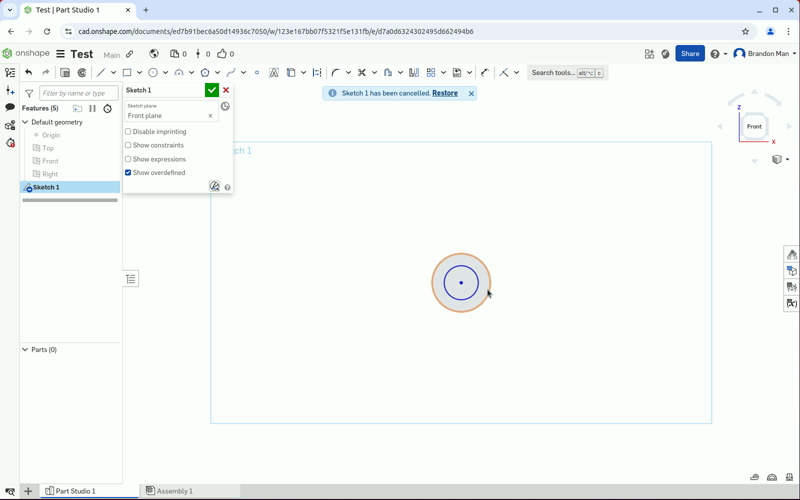
scroll(6)
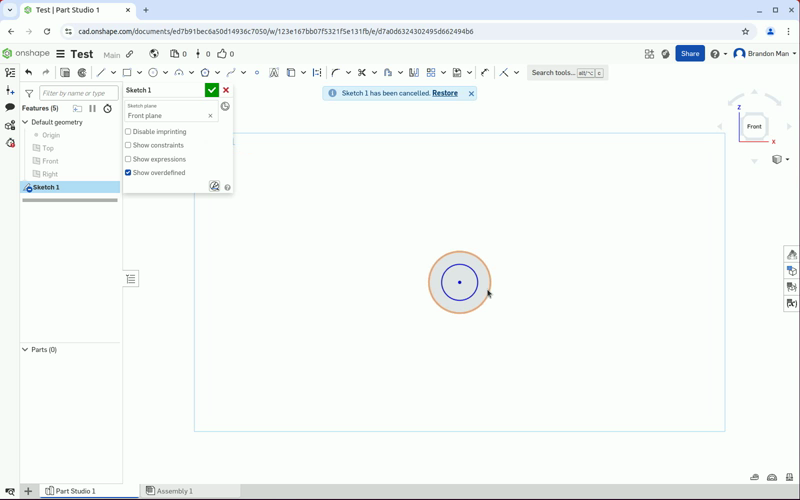
scroll(6)
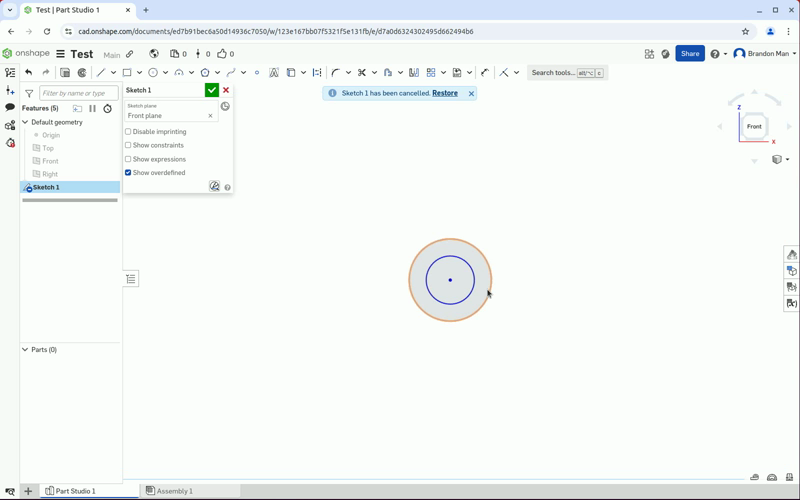
scroll(6)
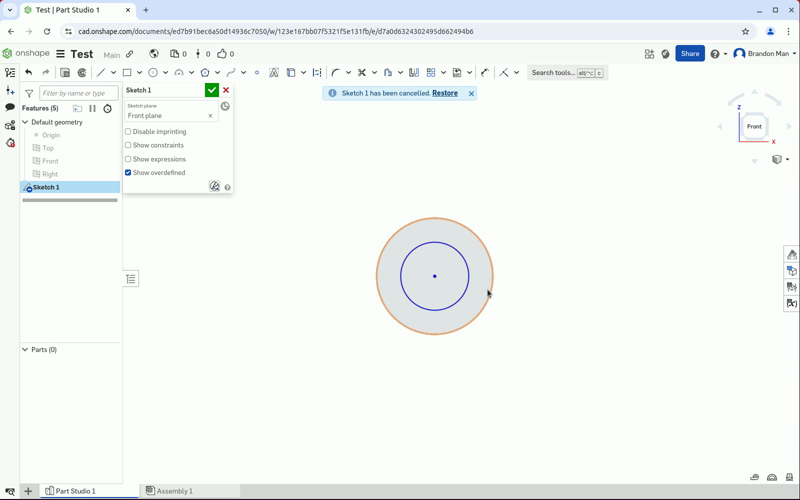
scroll(6)
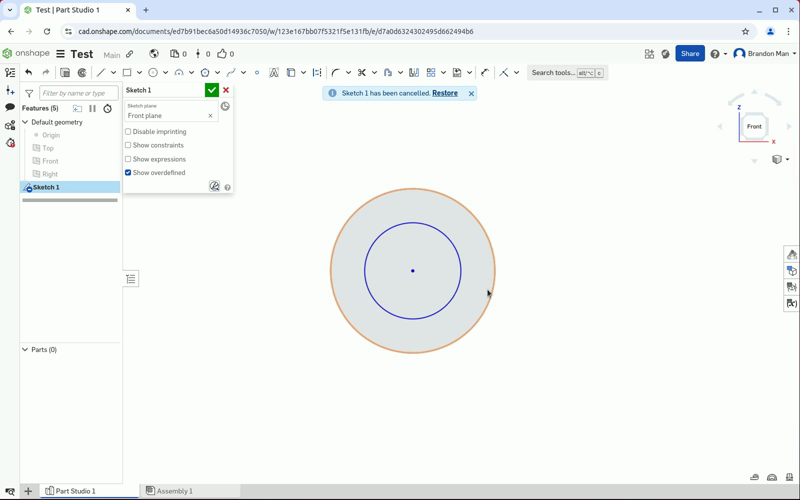
scroll(6)
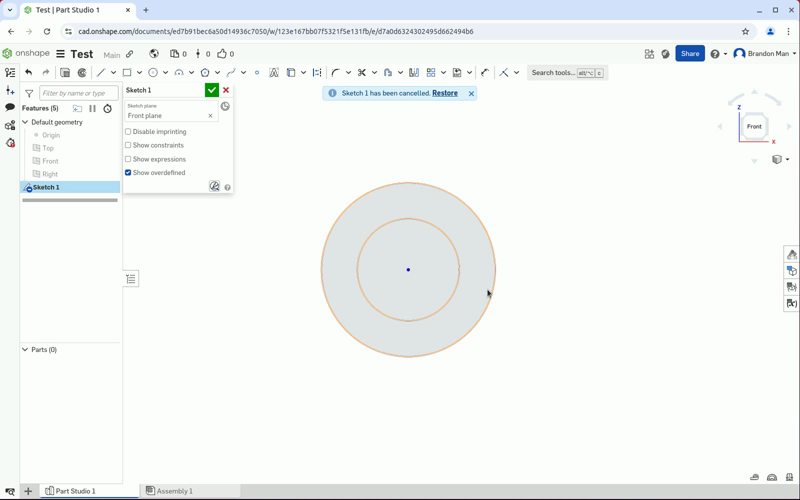
scroll(6)
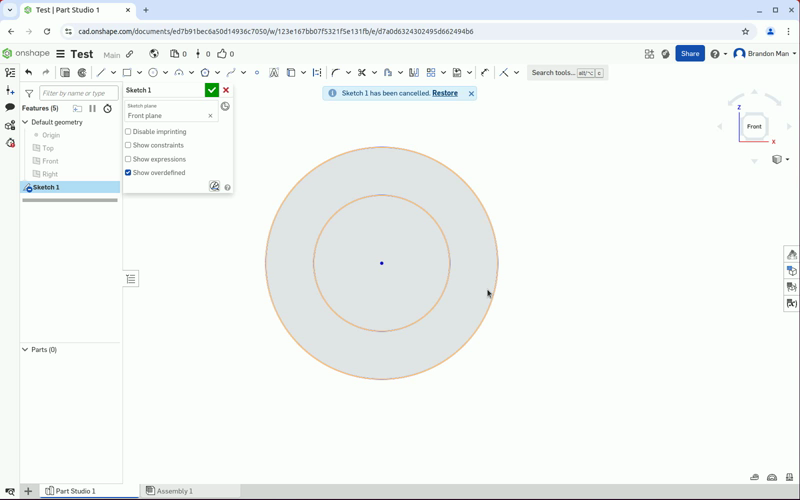
scroll(6)
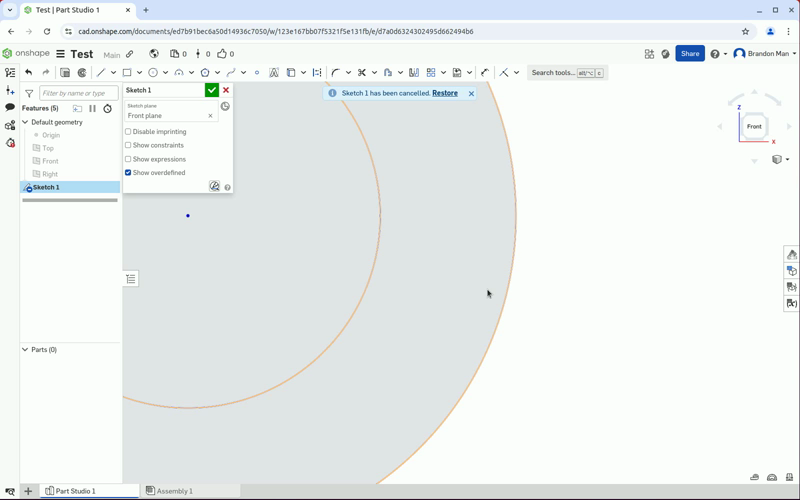
click(487, 289)
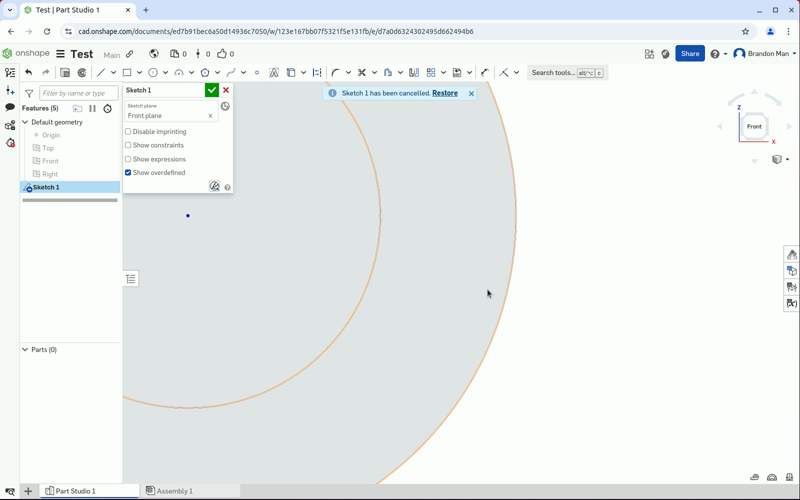
scroll(-6)
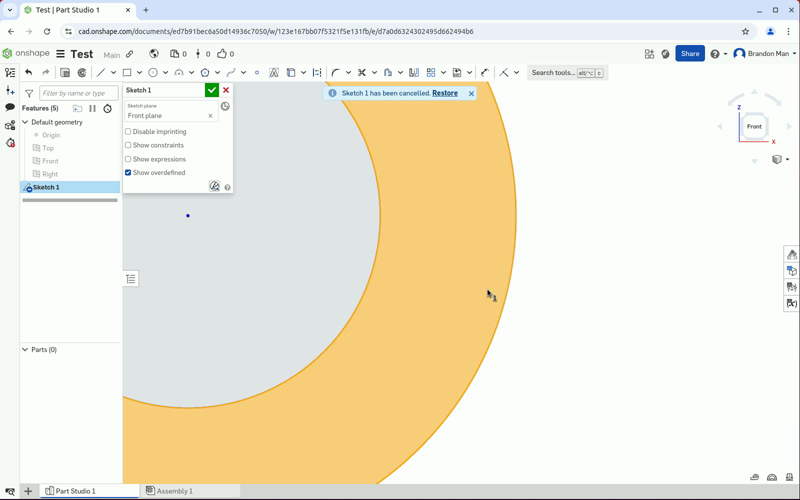
scroll(-6)
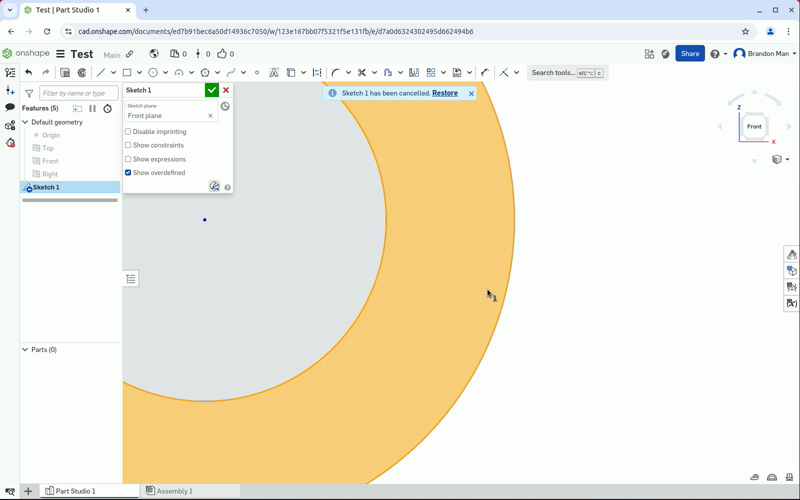
scroll(-6)
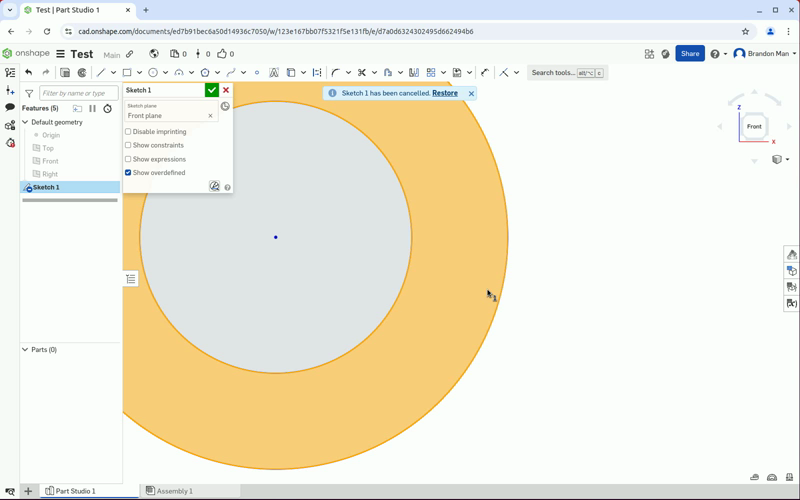
scroll(-6)
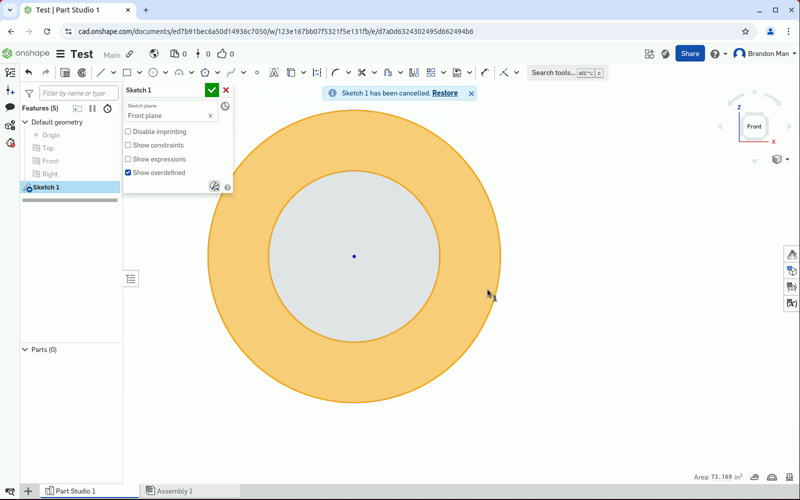
scroll(-6)
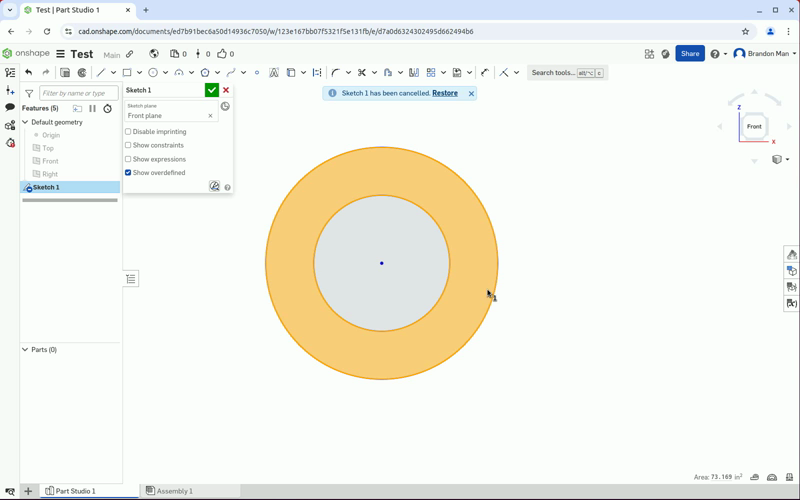
scroll(-6)
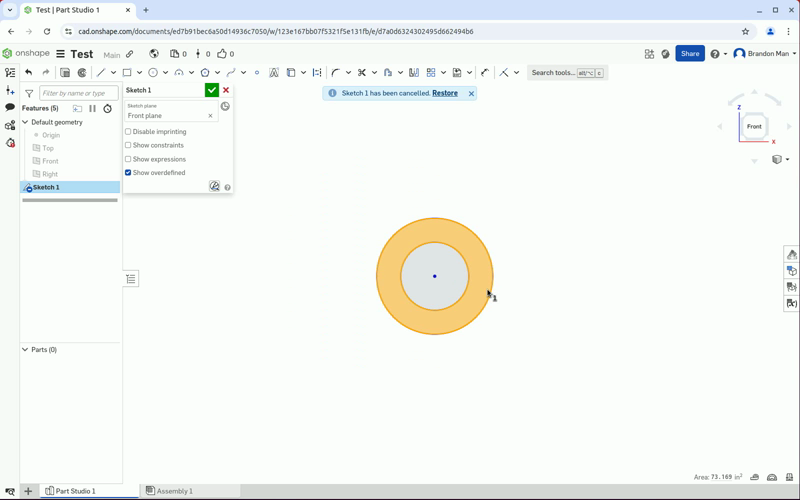
scroll(-6)
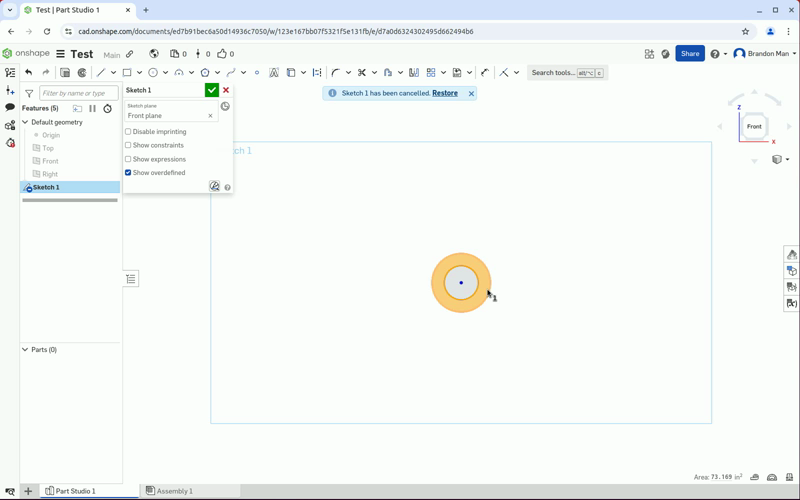
mouse_move(73, 352)
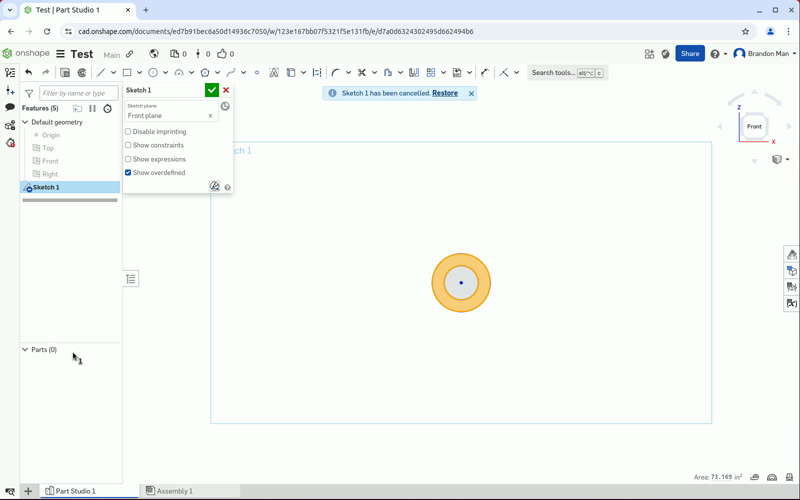
key(shift+y)
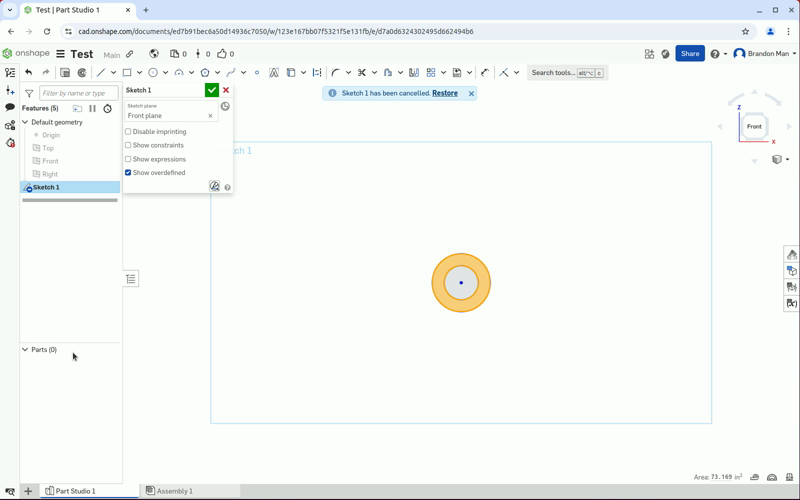
key(shift+e)
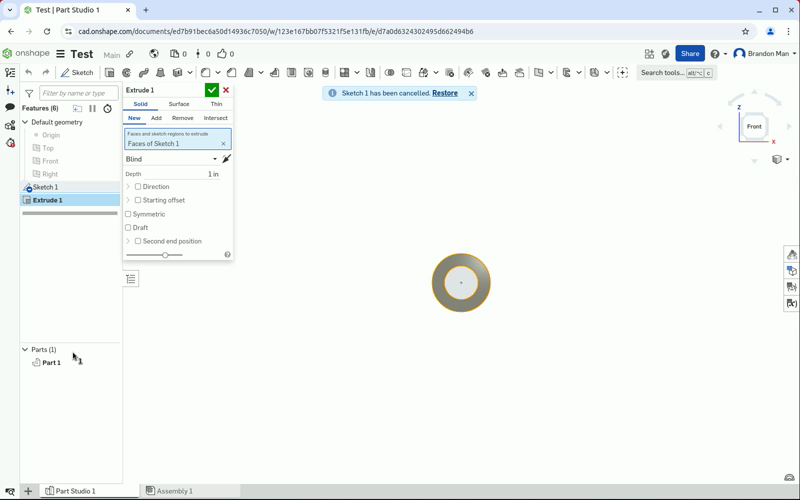
mouse_move(143, 106)
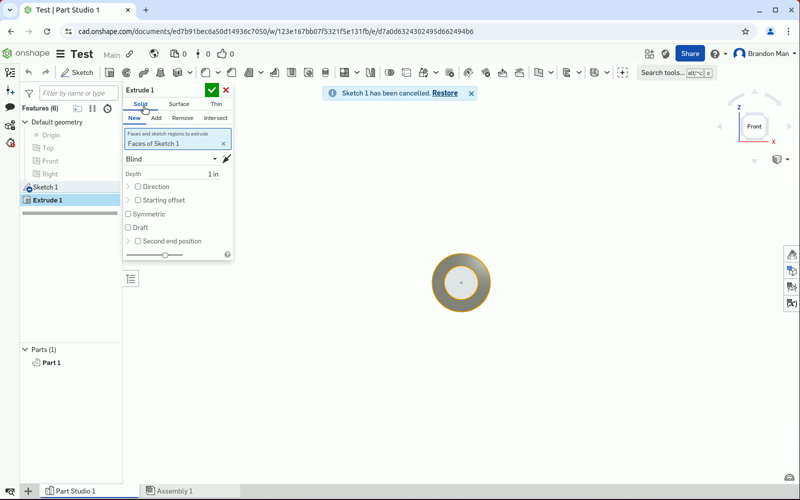
click(143, 106)
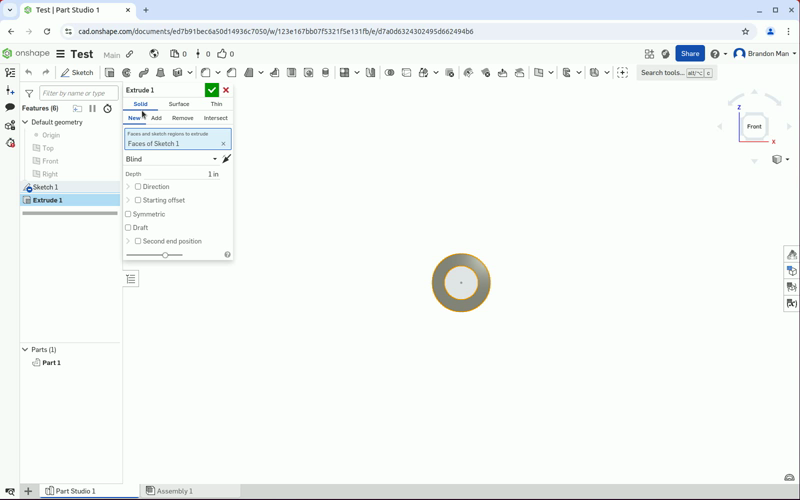
mouse_move(137, 120)
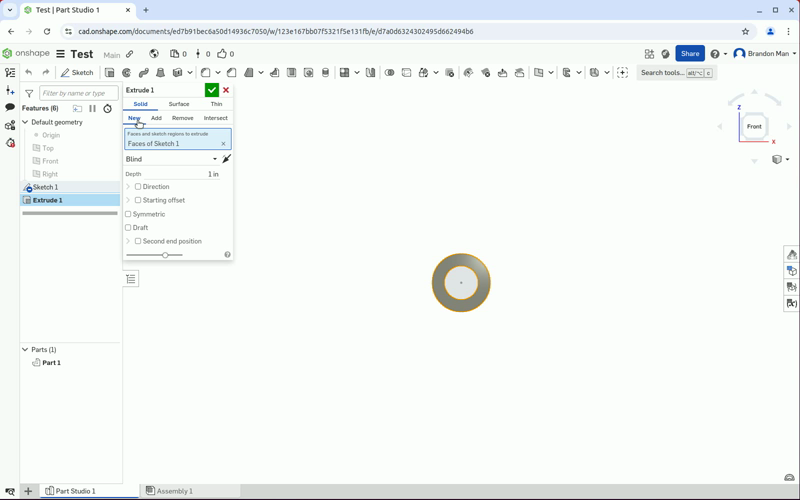
click(137, 120)
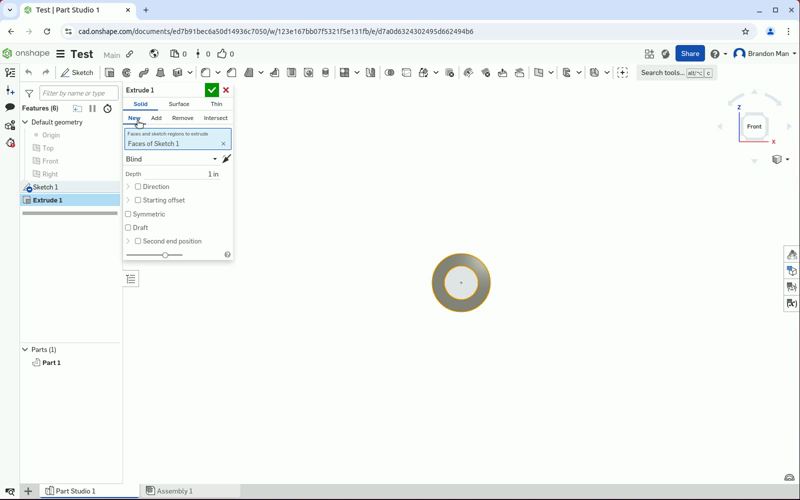
key(tab, 4)
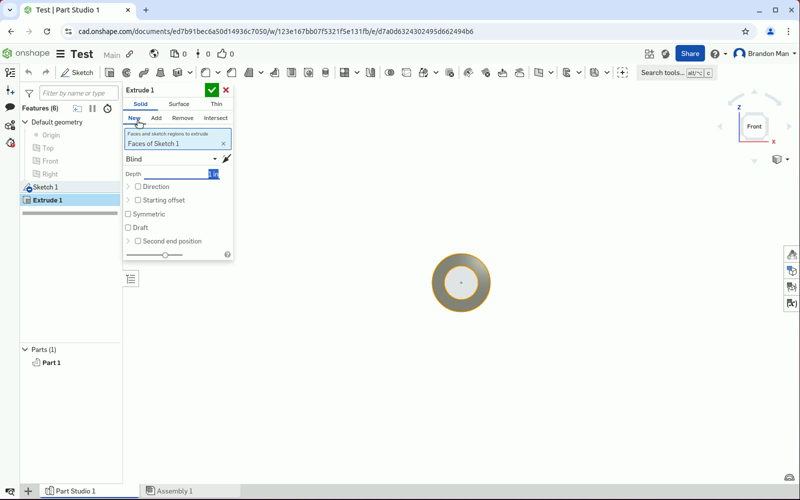
text(23.108)
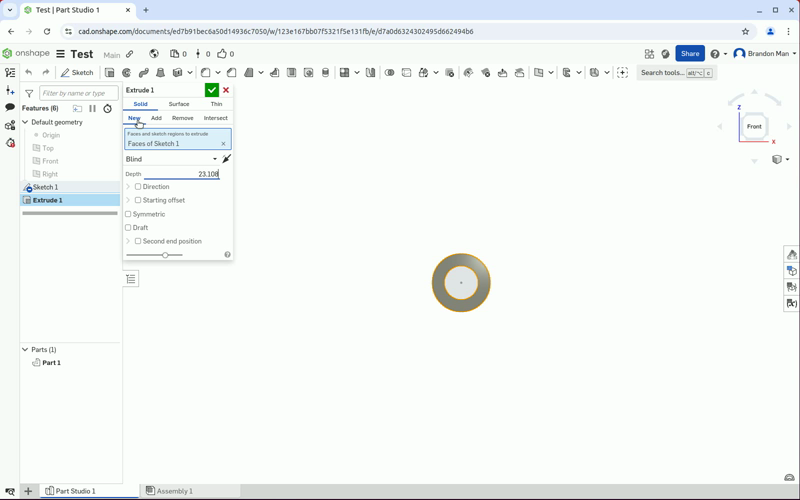
key(enter)
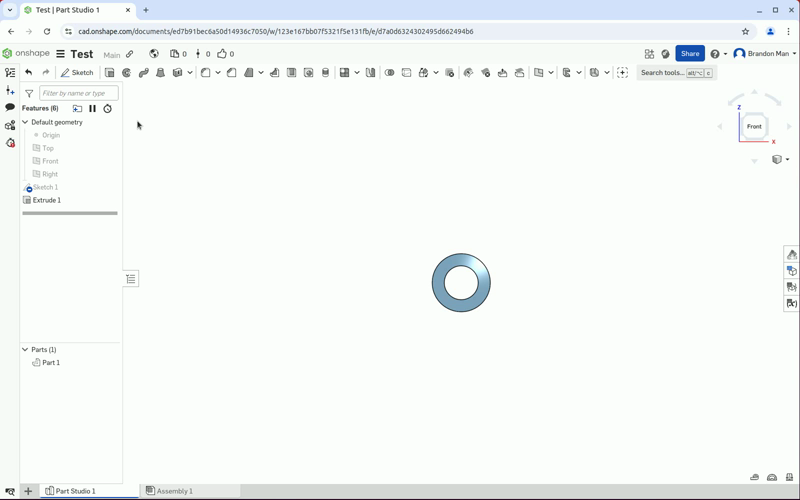
key(shift+h)
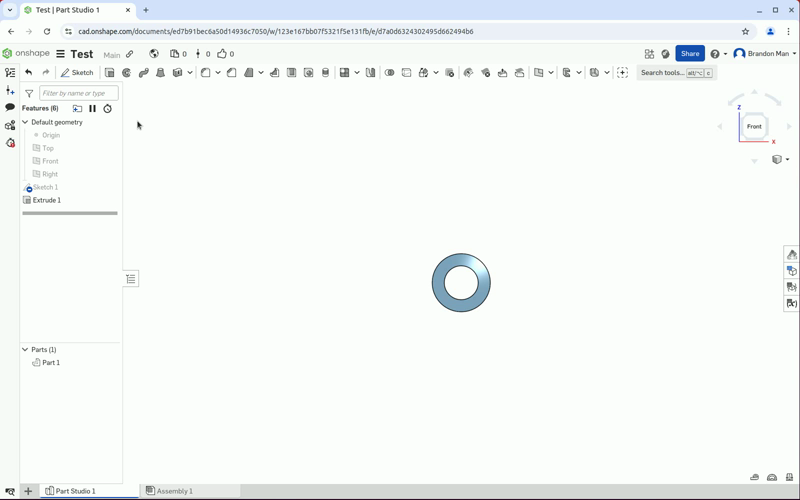
key(shift+h)
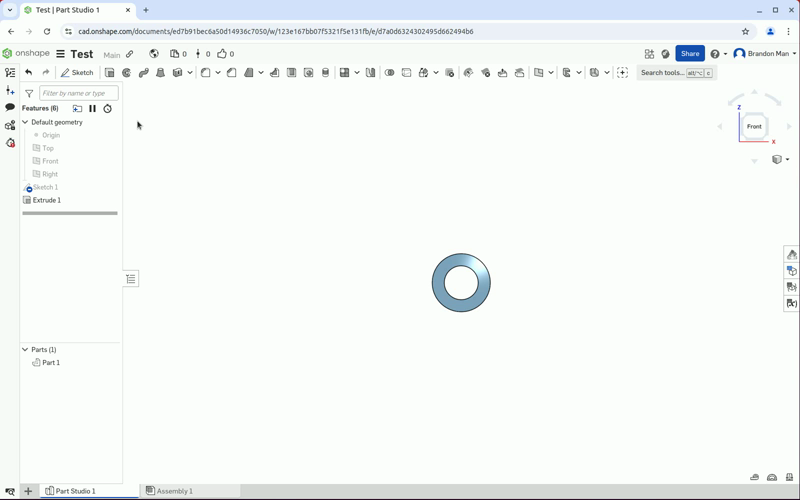
mouse_move(73, 189)
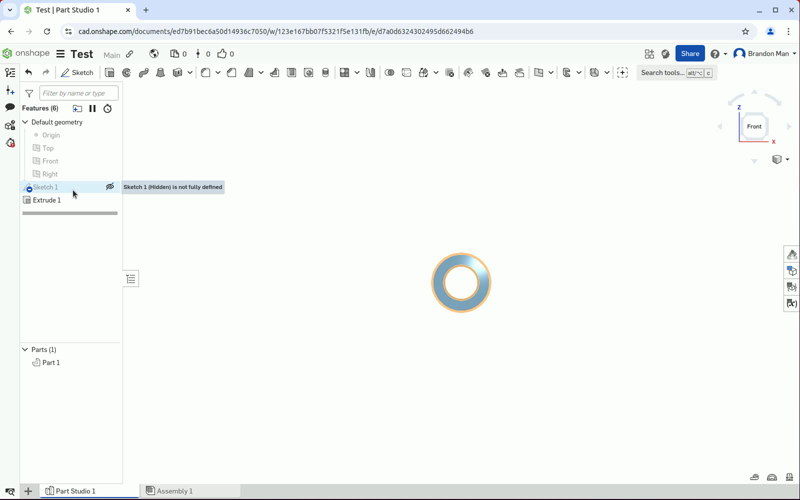
click(73, 189)
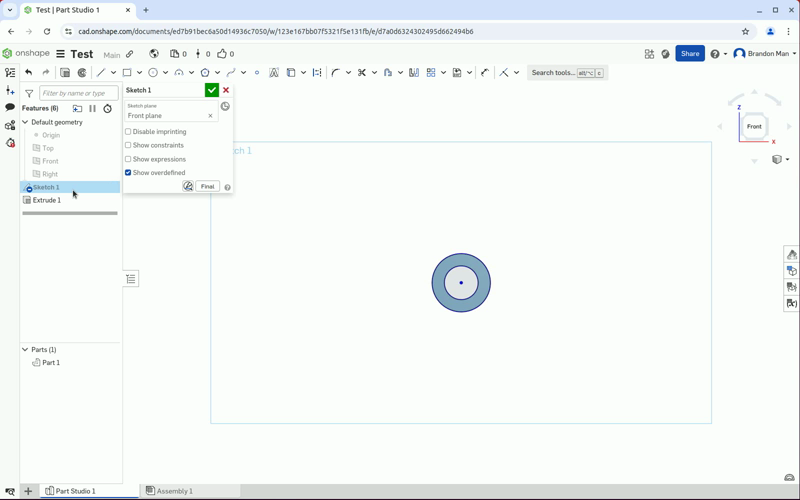
mouse_move(229, 92)
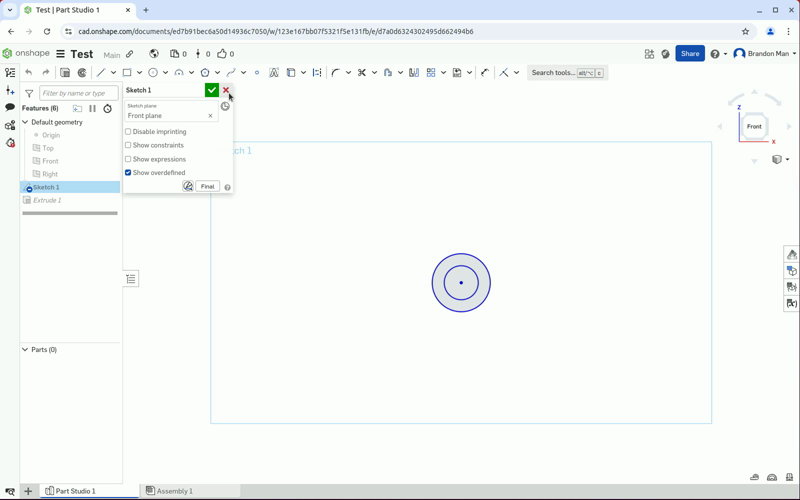
click(229, 92)
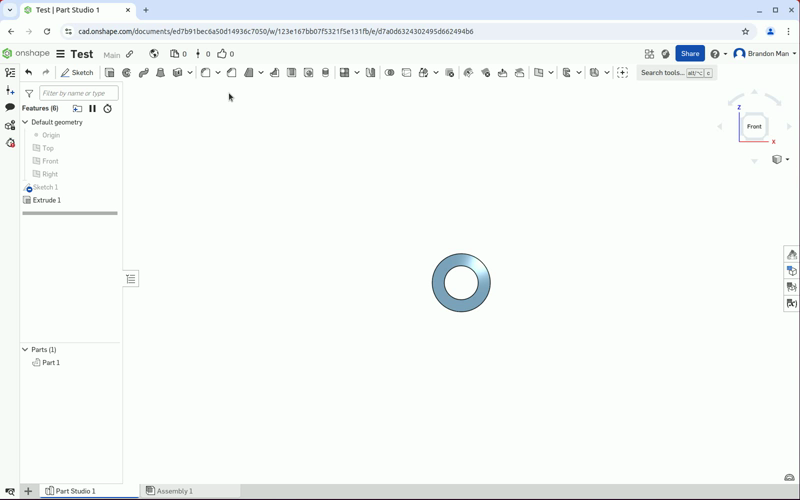
mouse_move(541, 75)
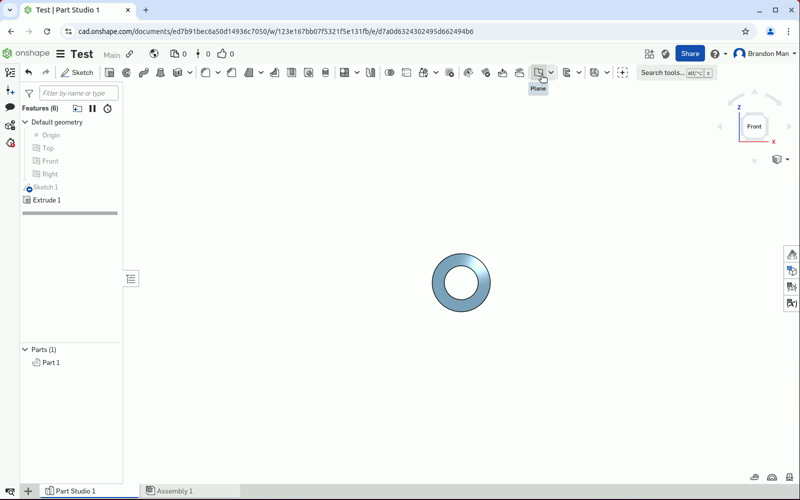
click(541, 75)
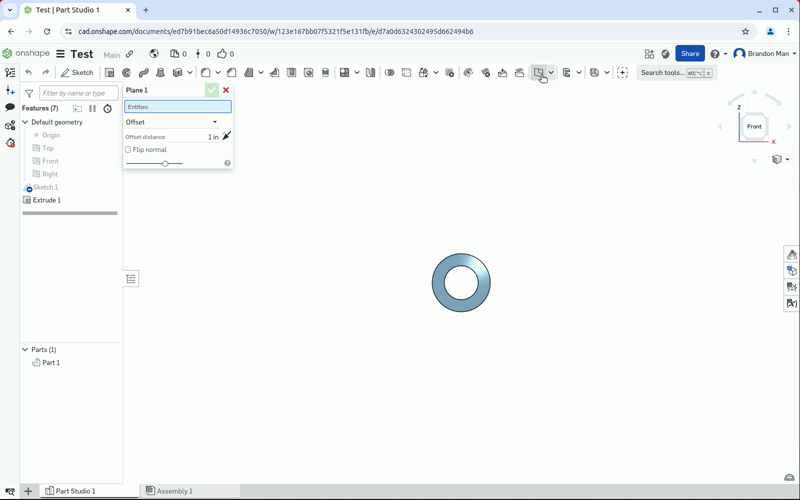
mouse_move(73, 163)
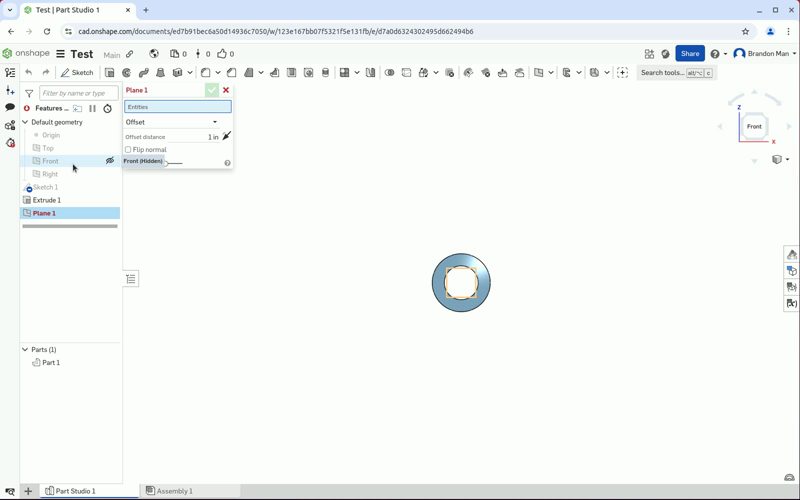
click(73, 163)
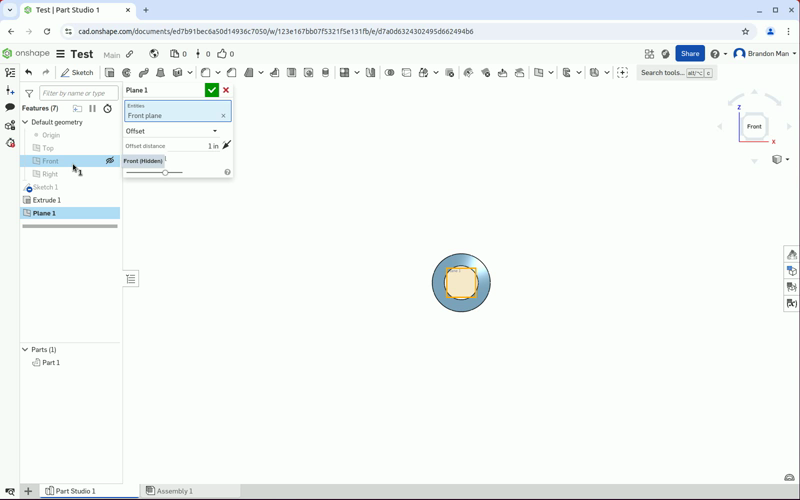
key(tab, 2)
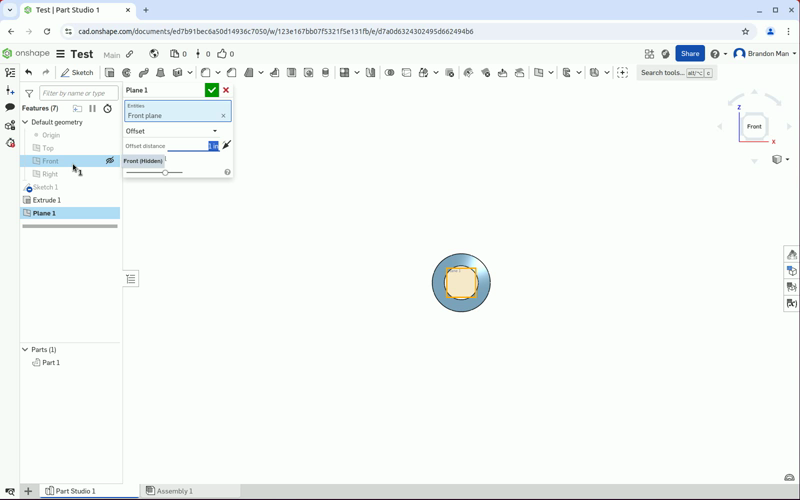
text(23.108)
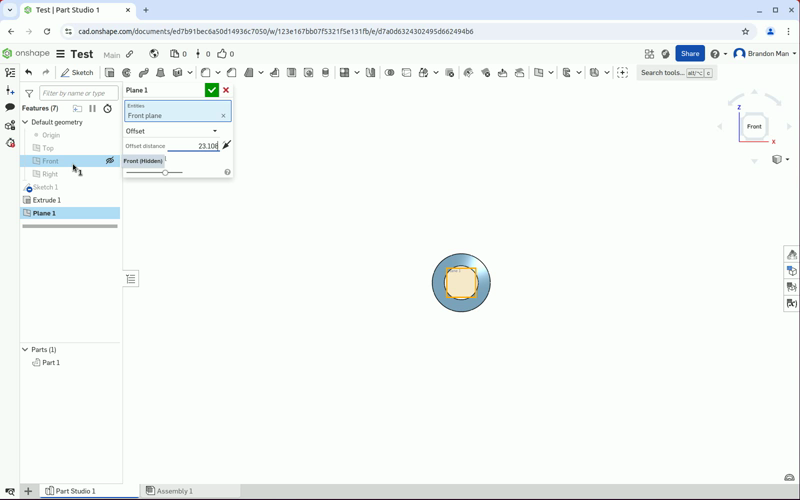
key(enter, 2)
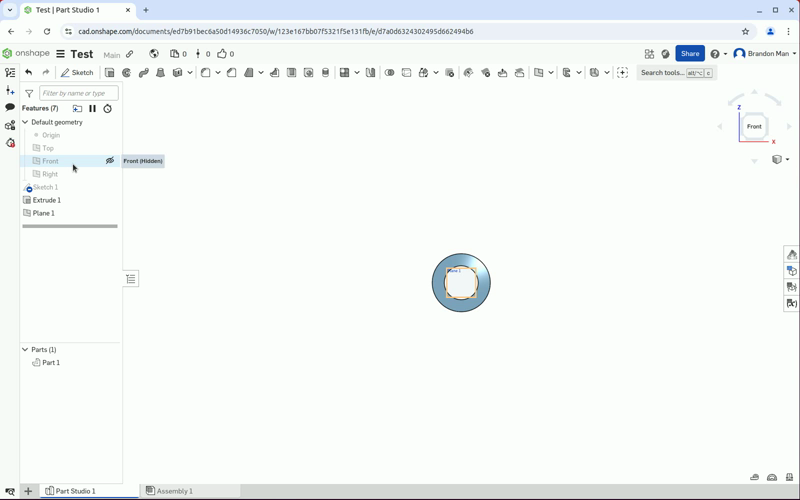
key(shift+s)
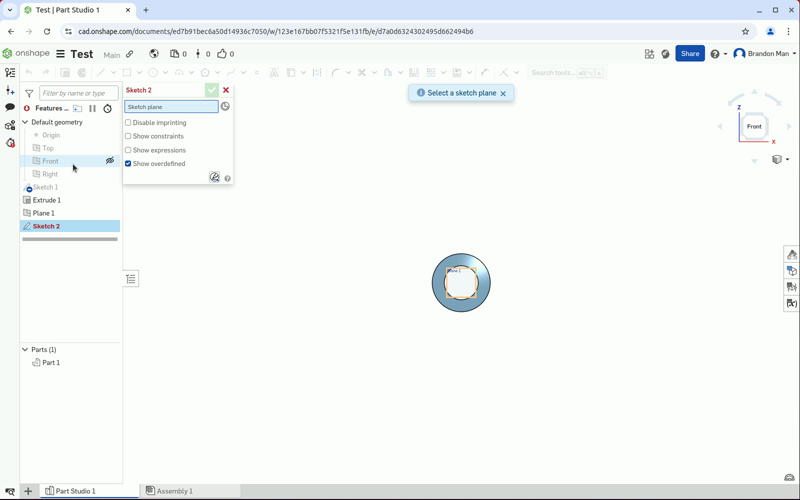
mouse_move(73, 215)
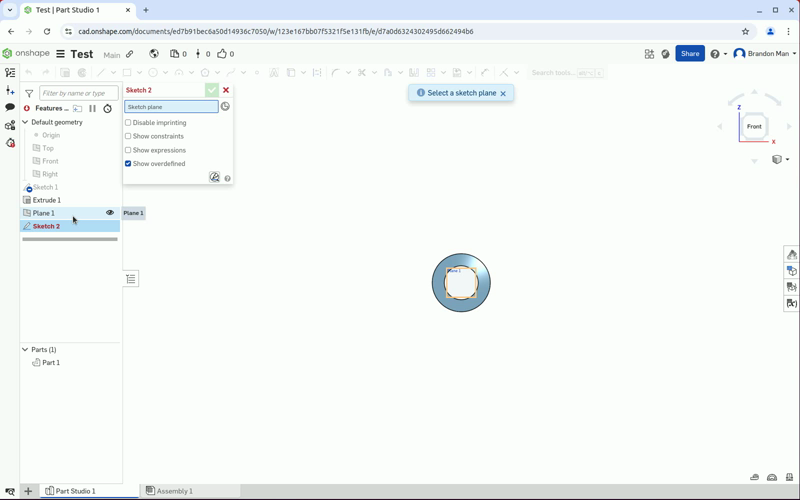
click(73, 215)
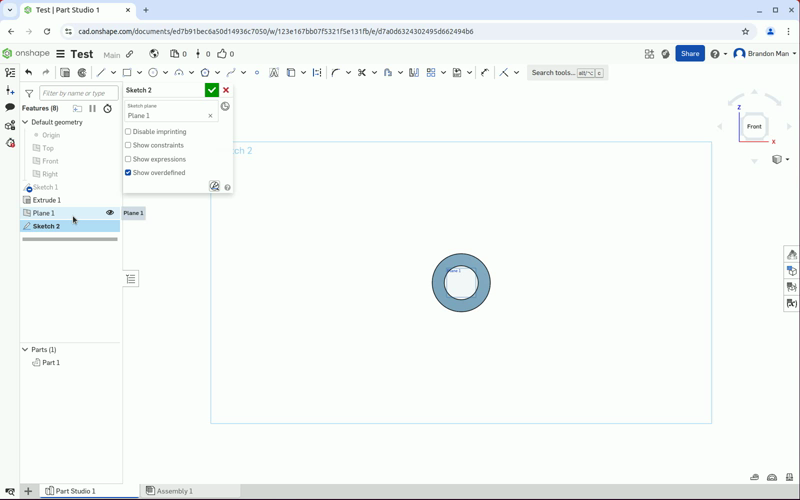
mouse_move(73, 352)
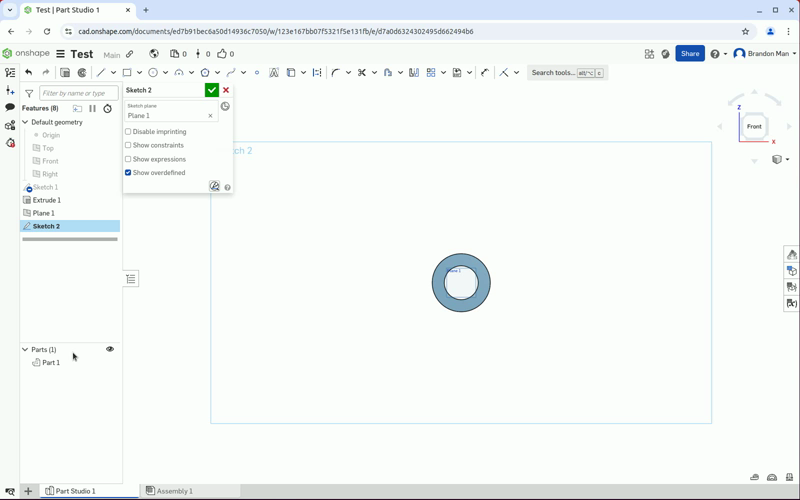
key(y)
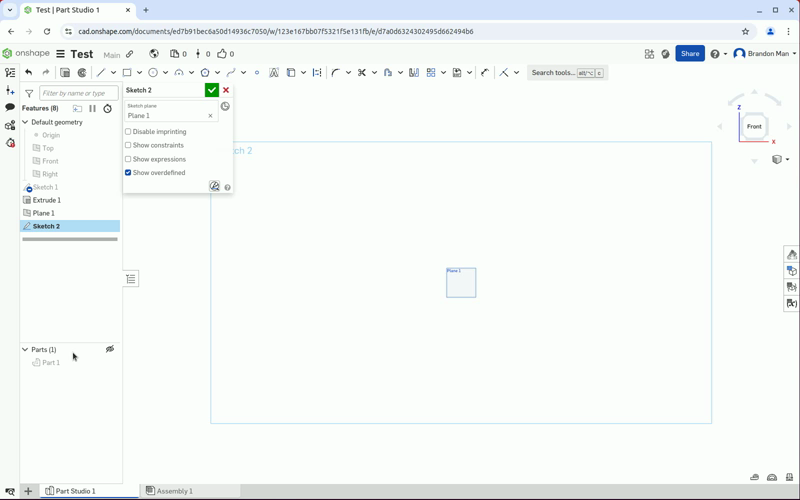
key(c)
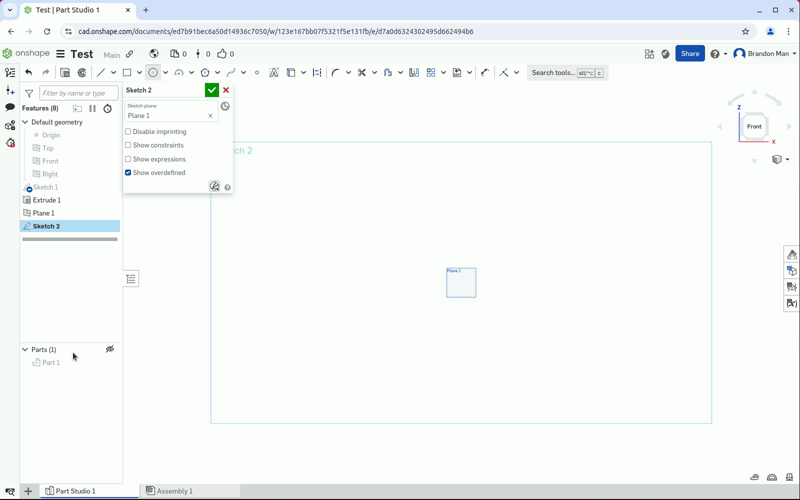
key_down(shift)
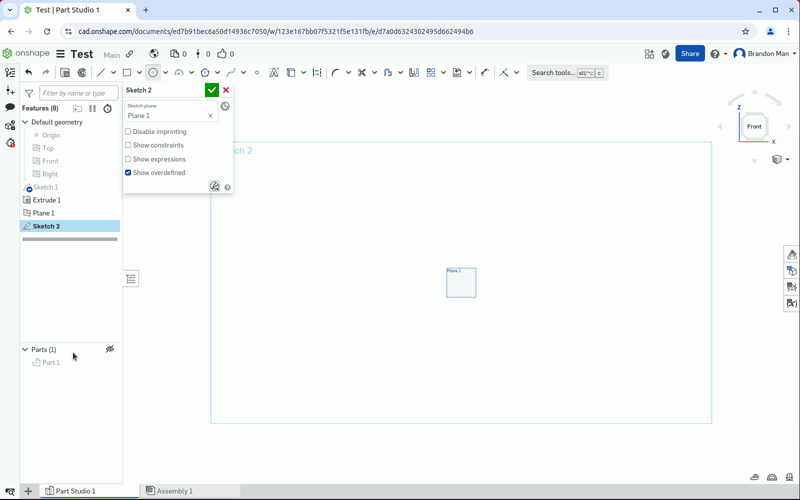
mouse_move(461, 282)
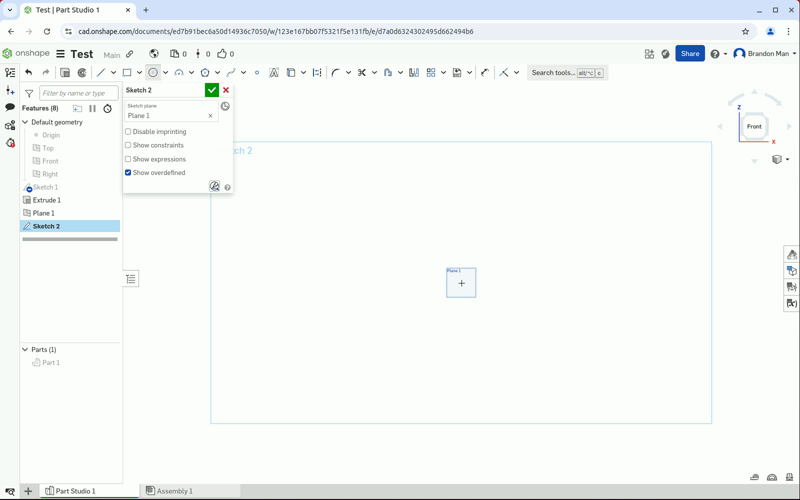
click(461, 282)
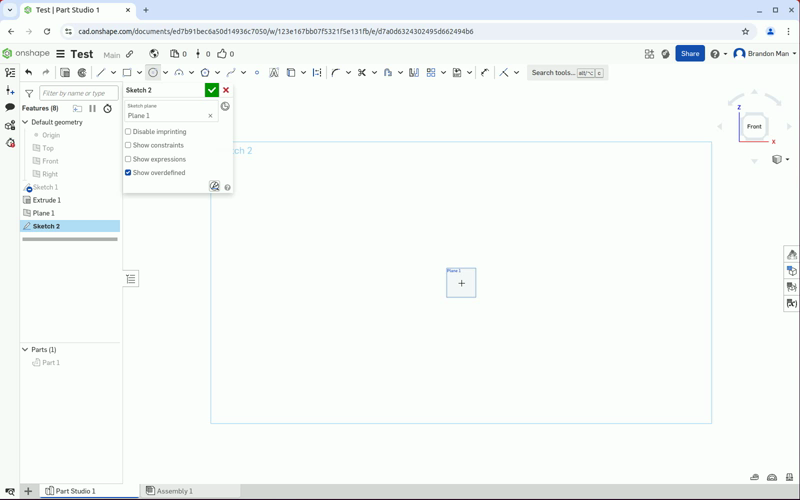
key_up(shift)
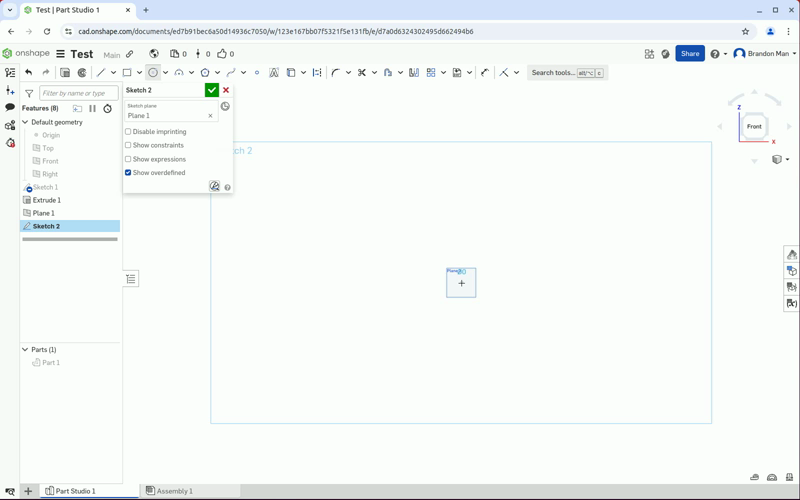
mouse_move(479, 282)
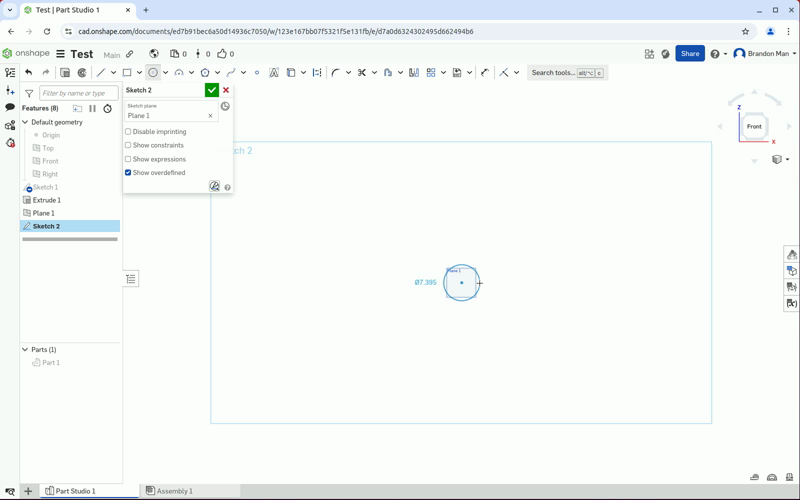
click(479, 282)
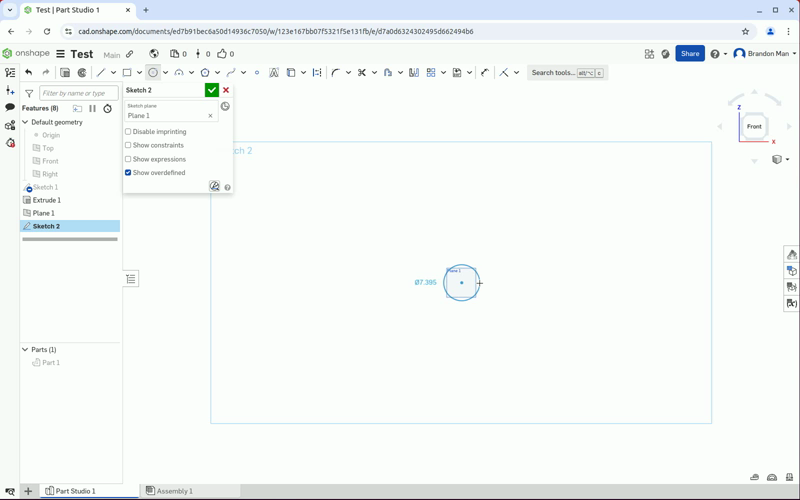
key(esc)
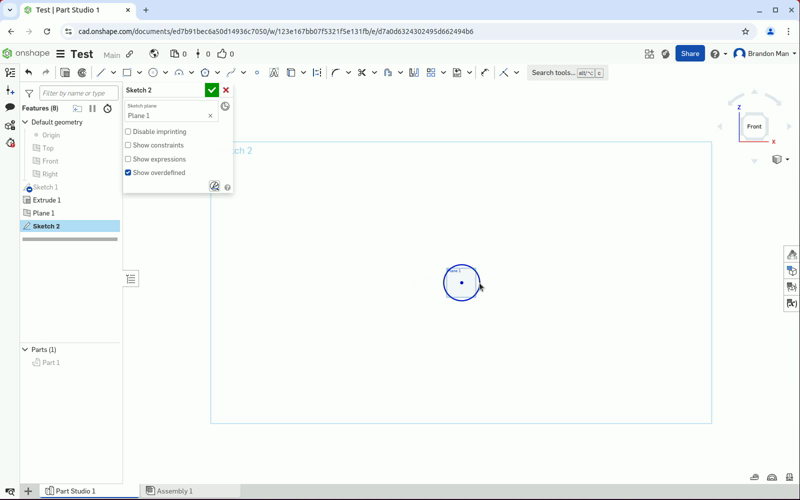
mouse_move(472, 273)
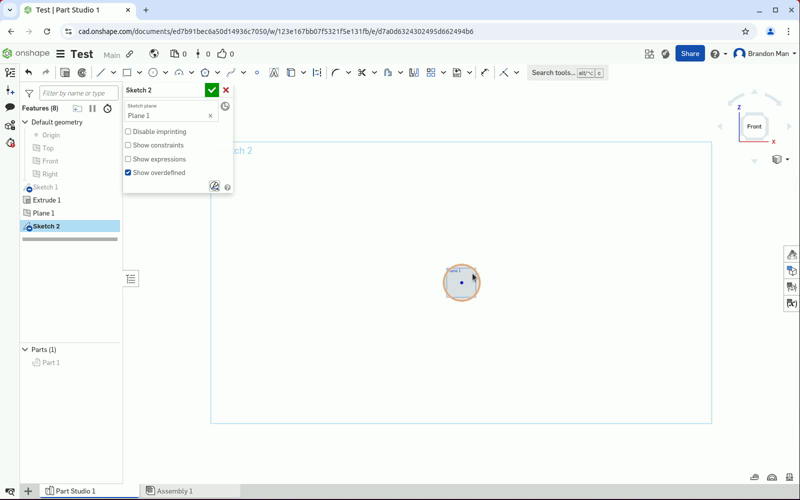
scroll(6)
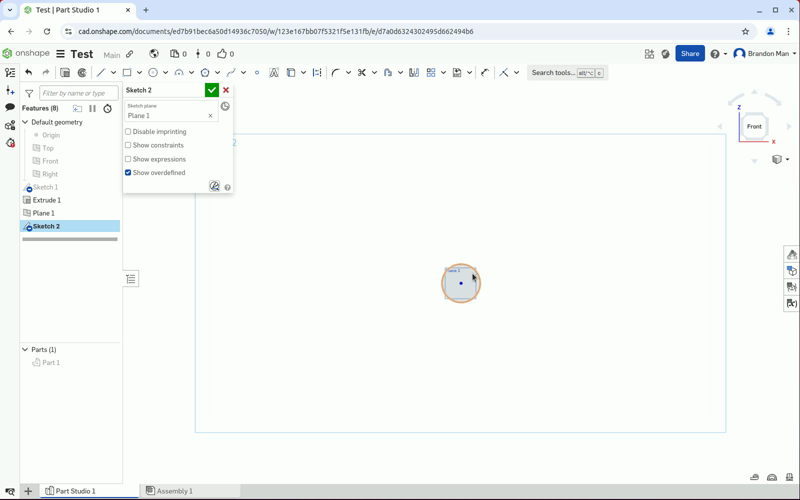
scroll(6)
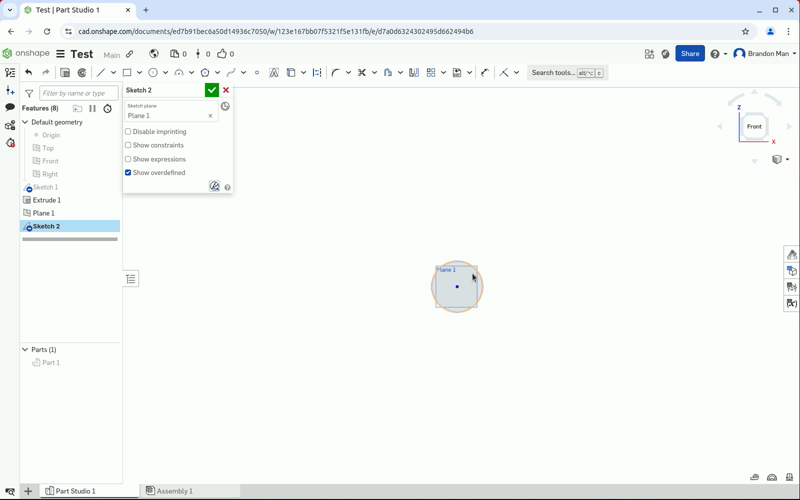
scroll(6)
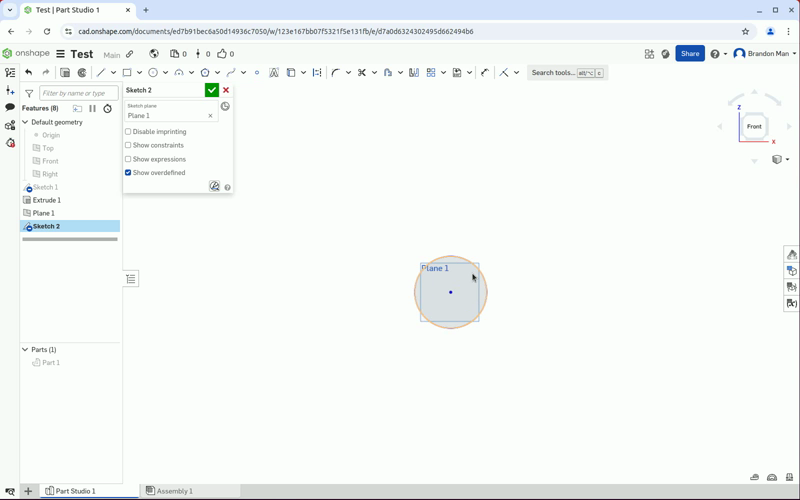
scroll(6)
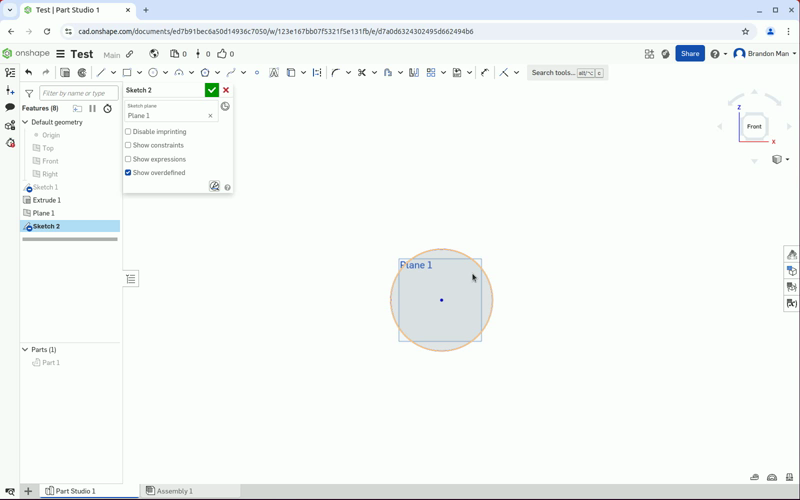
scroll(6)
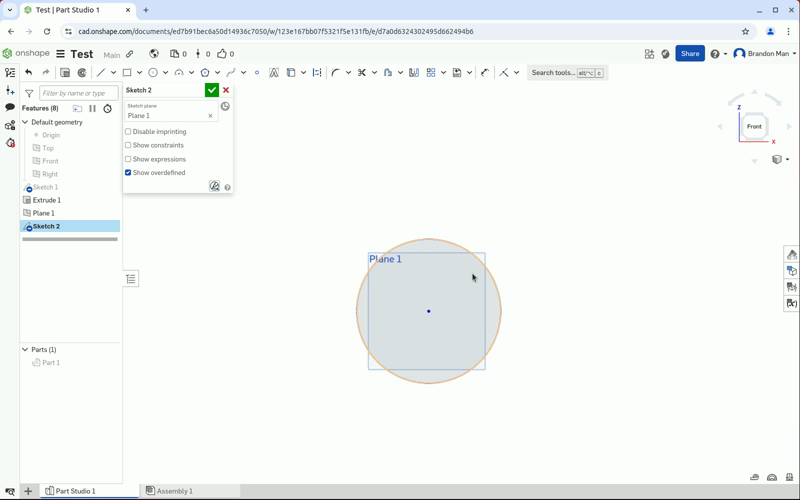
scroll(6)
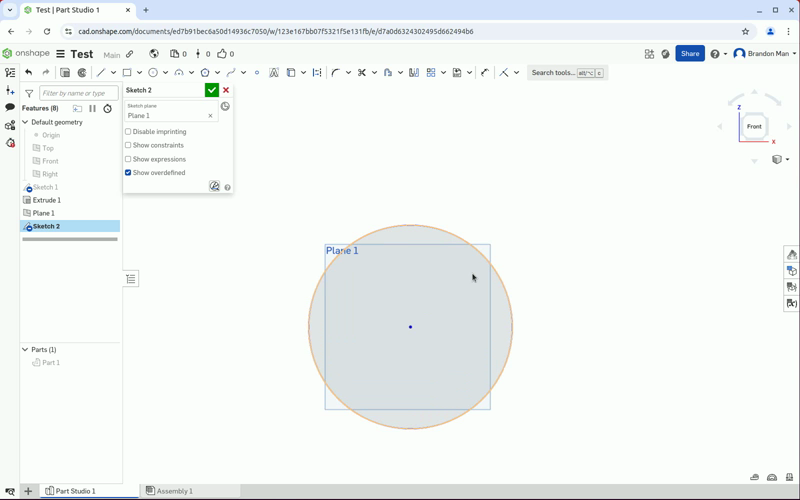
scroll(6)
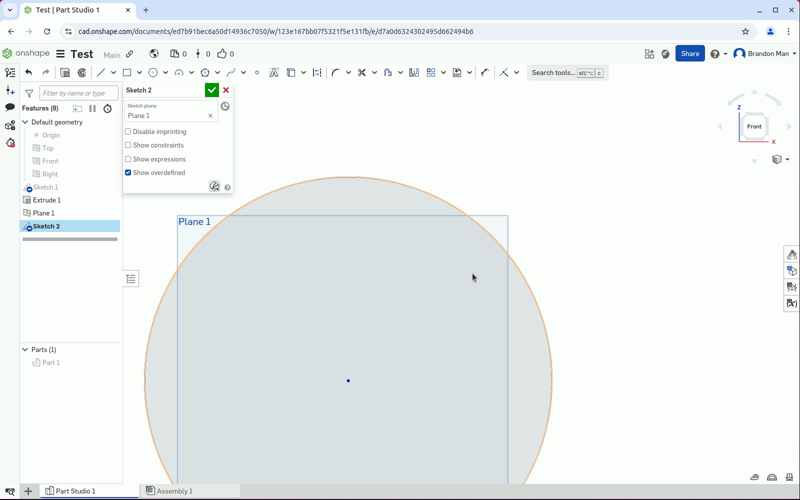
click(472, 273)
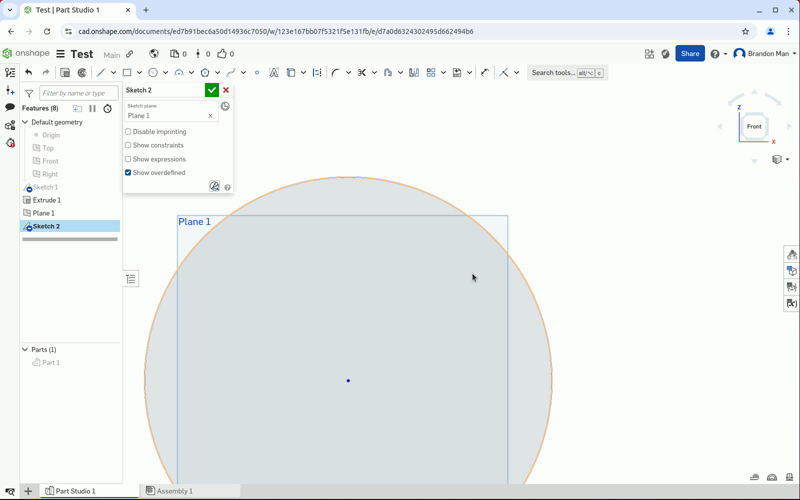
scroll(-6)
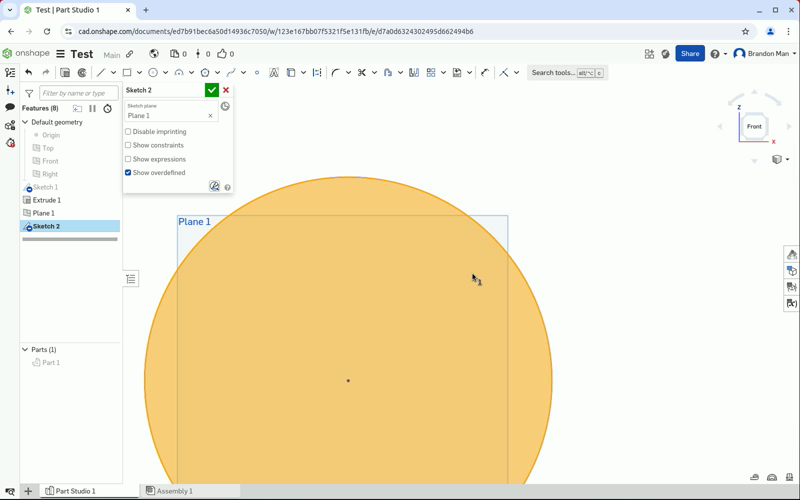
scroll(-6)
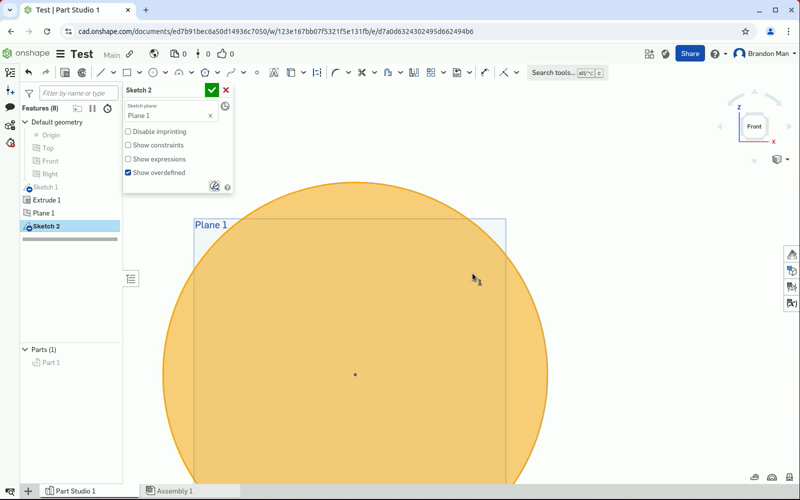
scroll(-6)
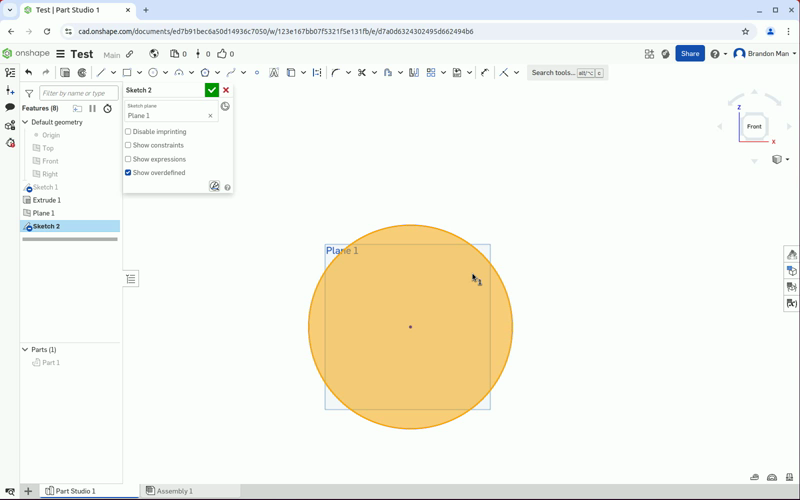
scroll(-6)
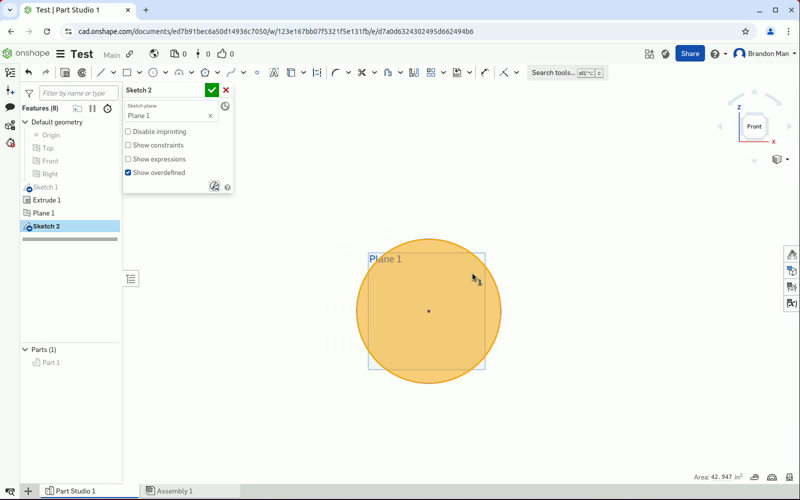
scroll(-6)
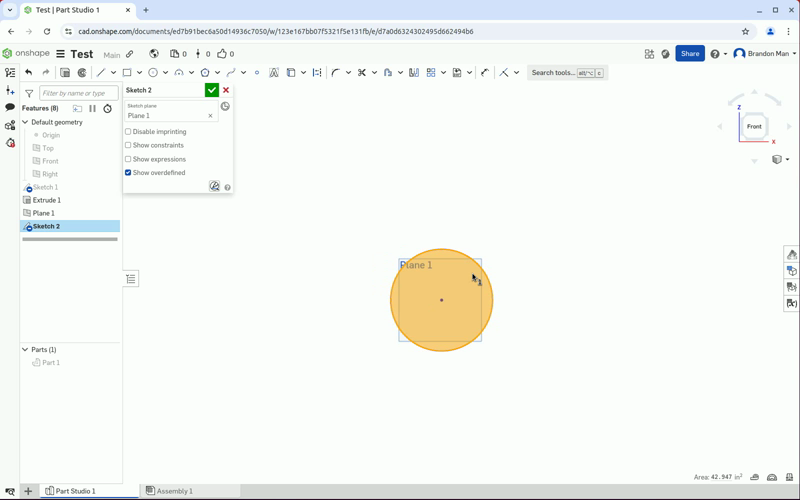
scroll(-6)
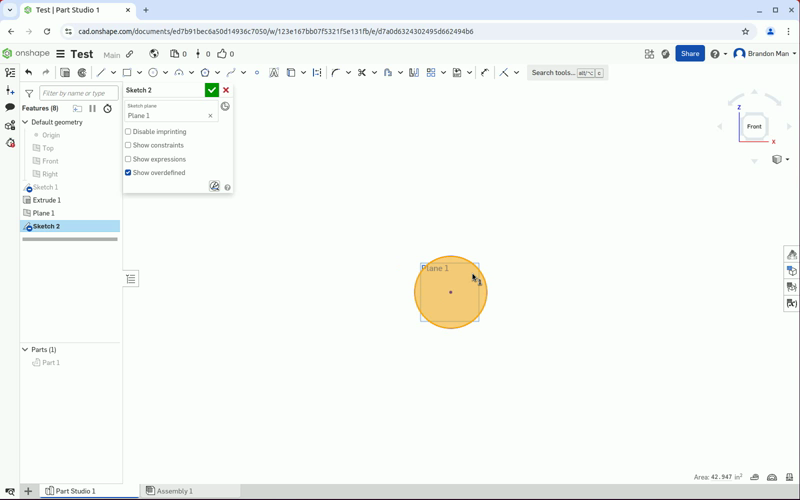
scroll(-6)
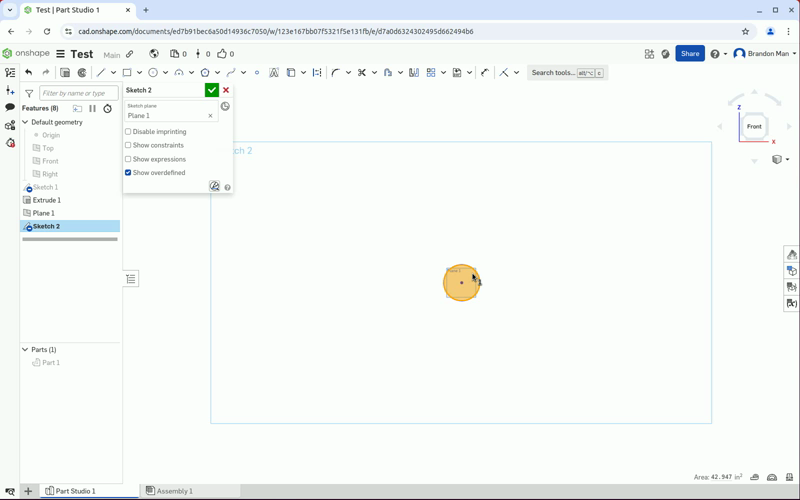
mouse_move(73, 352)
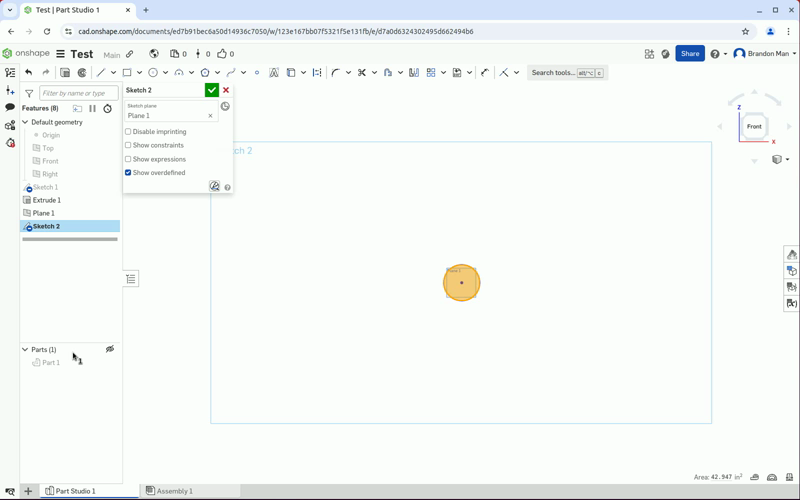
key(shift+y)
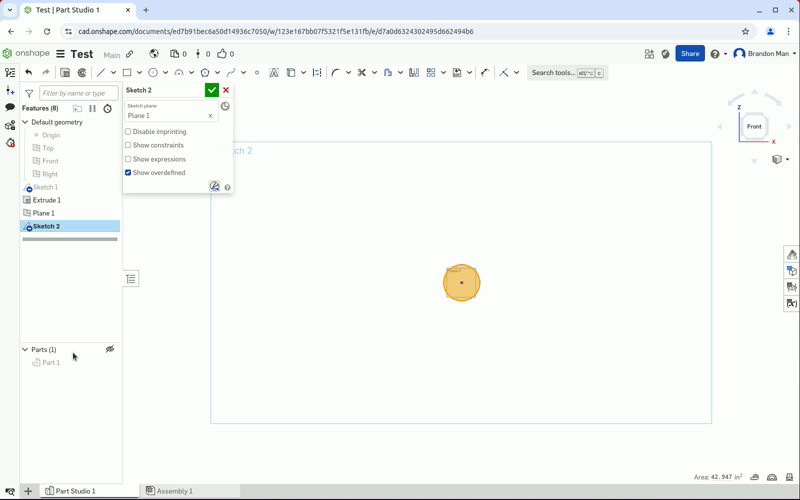
key(shift+e)
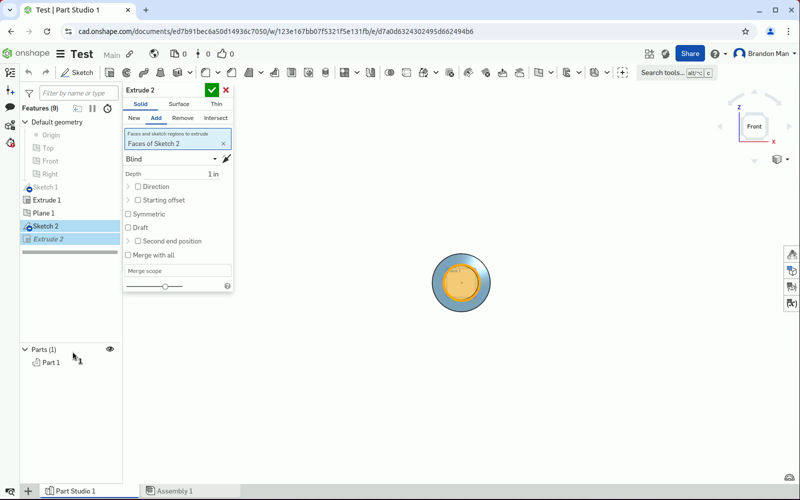
mouse_move(143, 106)
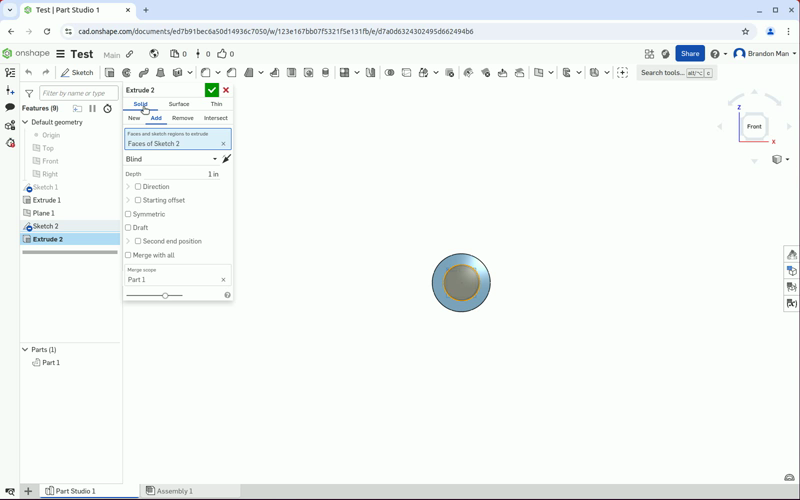
click(143, 106)
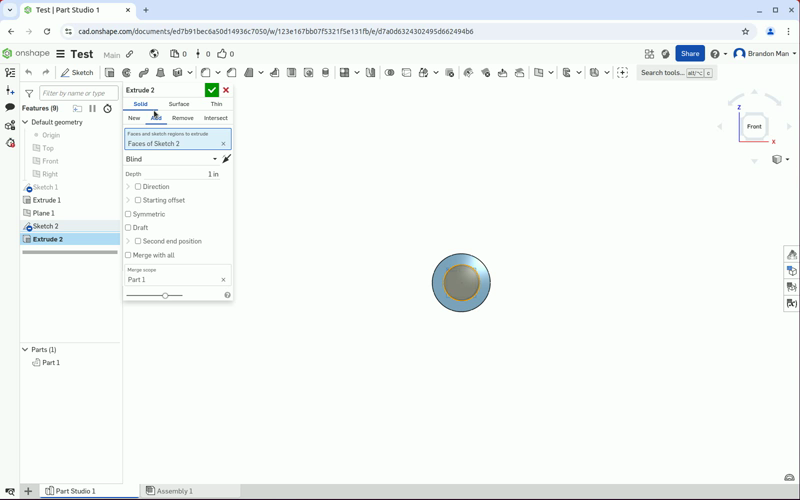
mouse_move(186, 120)
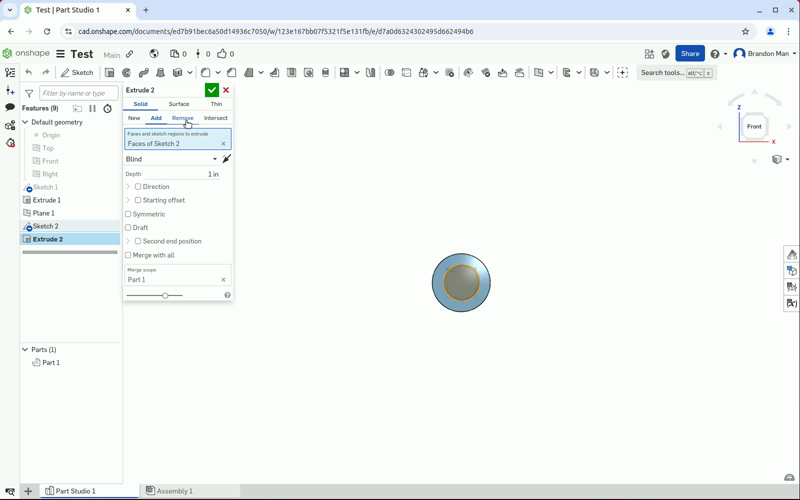
click(186, 120)
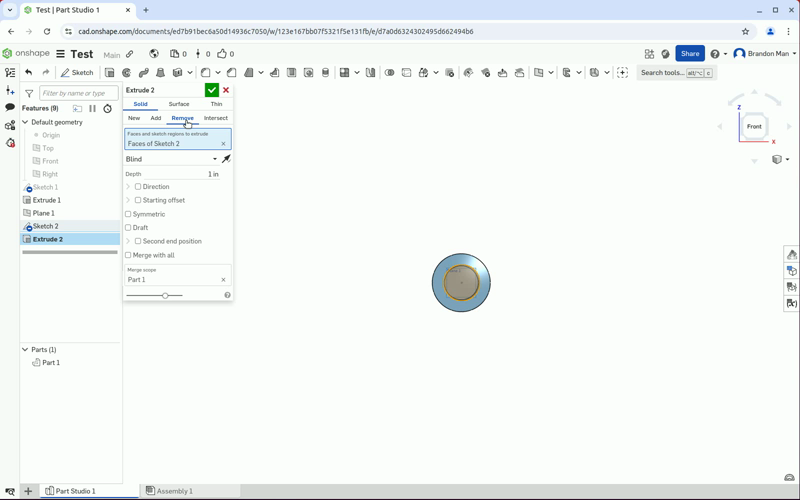
key(tab, 4)
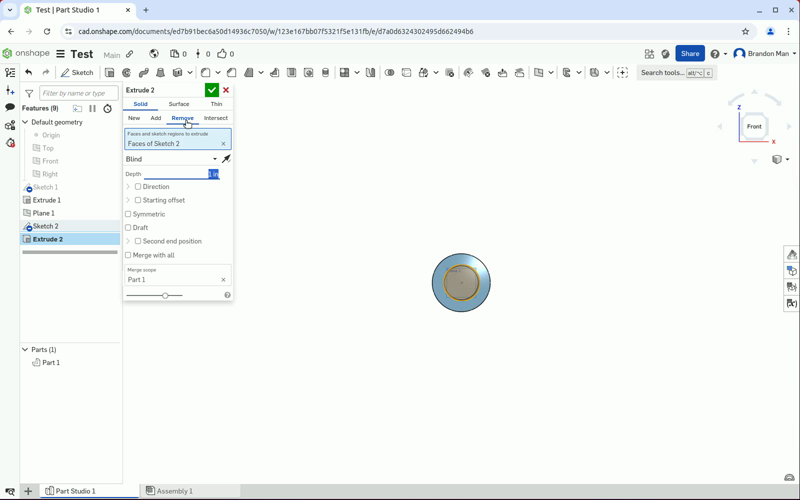
text(5.777)
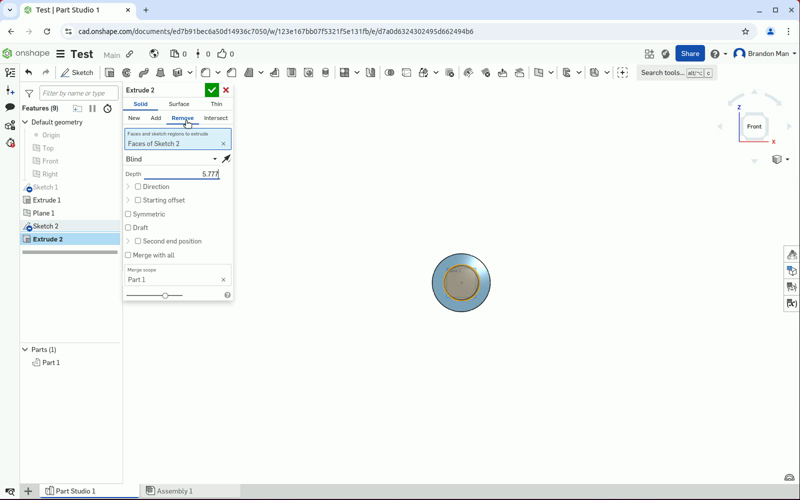
key(tab, 6)
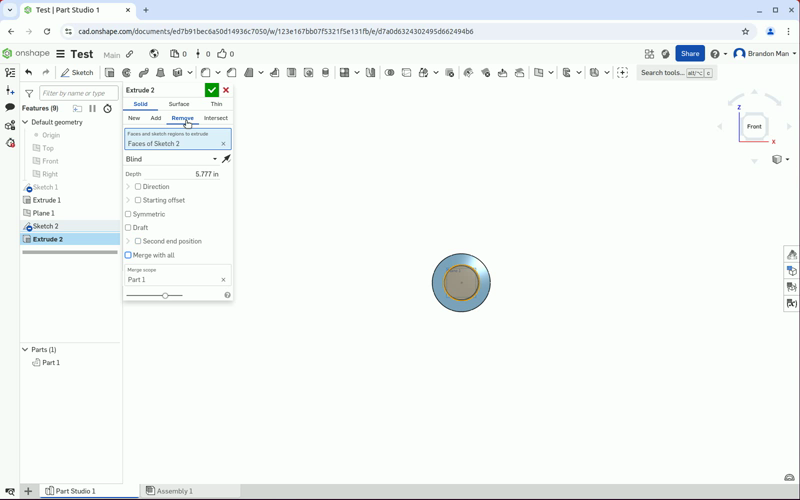
key(space)
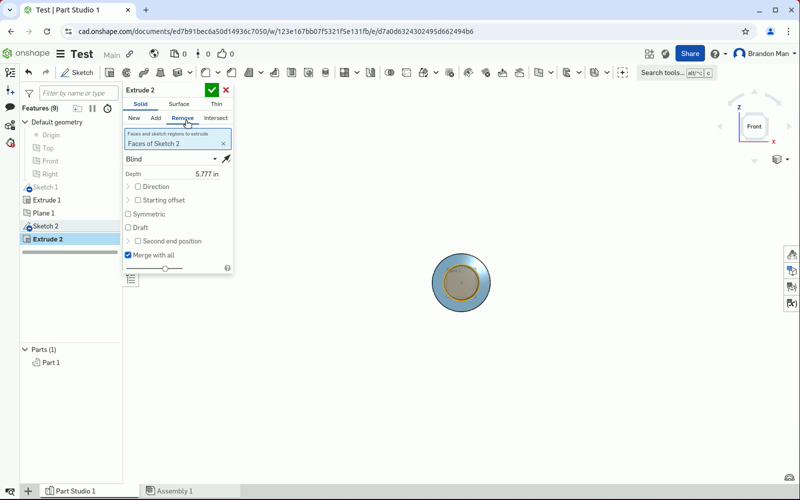
key(enter)
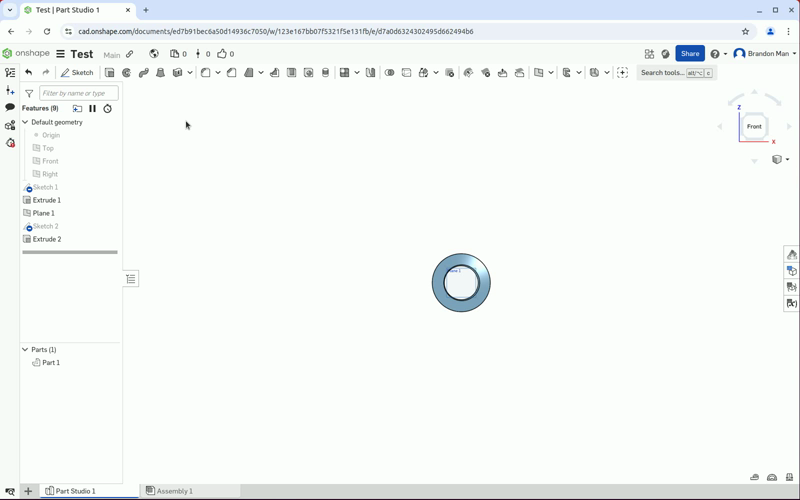
key(shift+h)
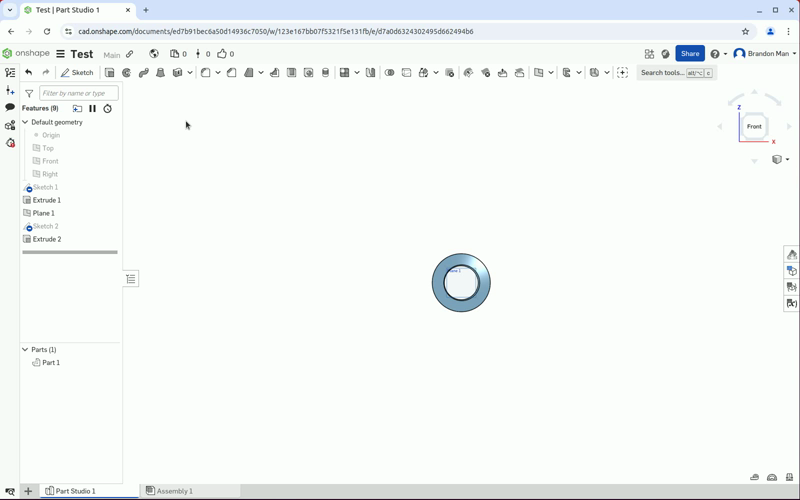
key(shift+h)
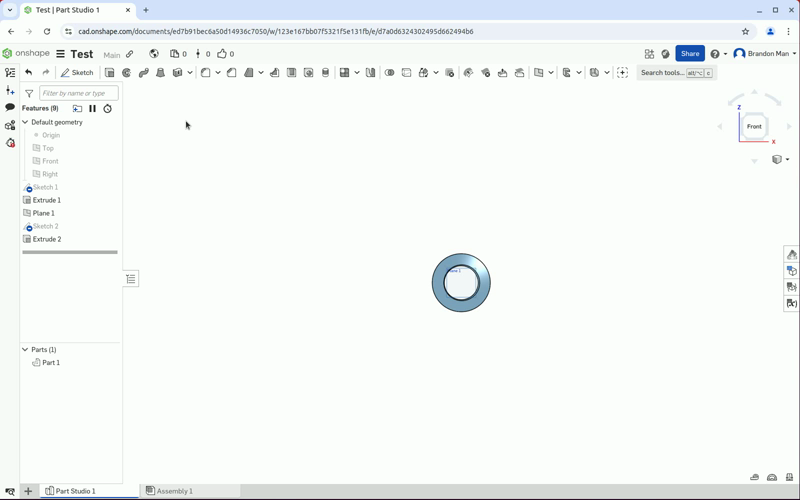
mouse_move(73, 189)
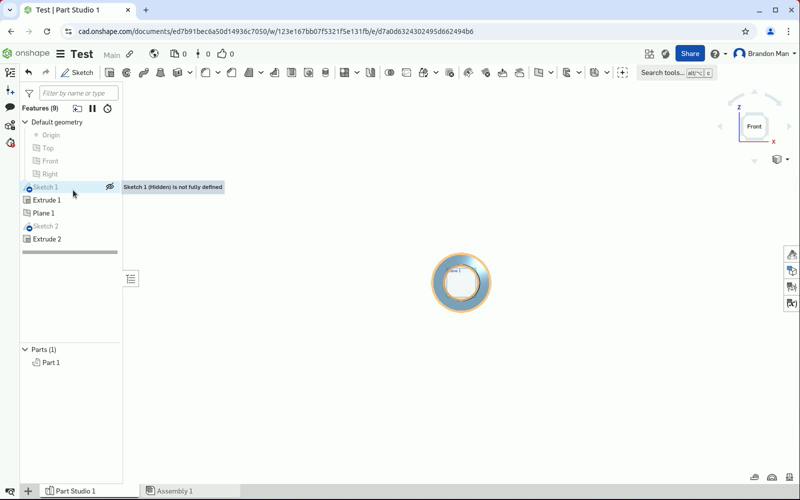
click(73, 189)
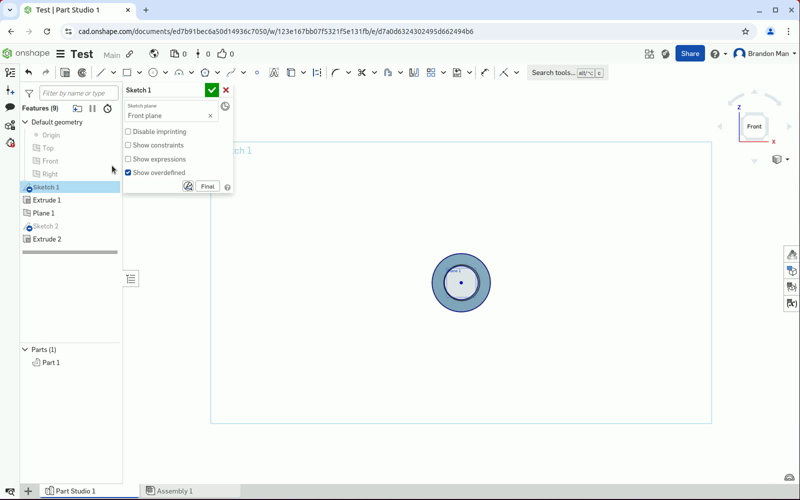
mouse_move(229, 92)
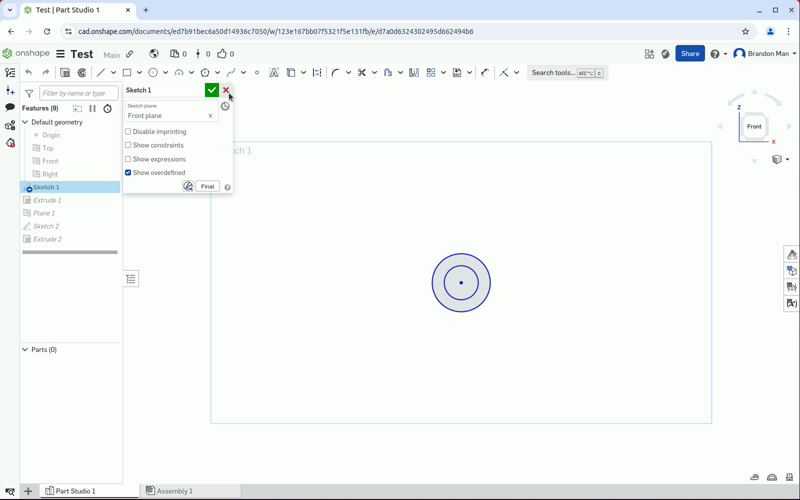
click(229, 92)
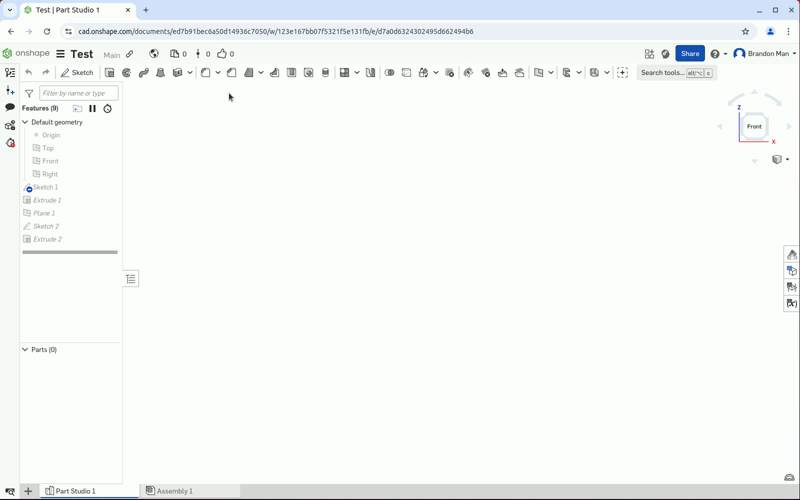
key(shift+s)
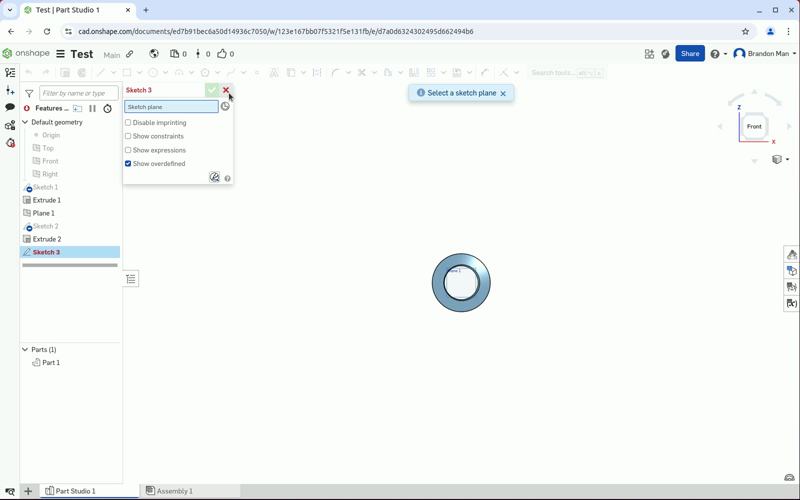
mouse_move(73, 215)
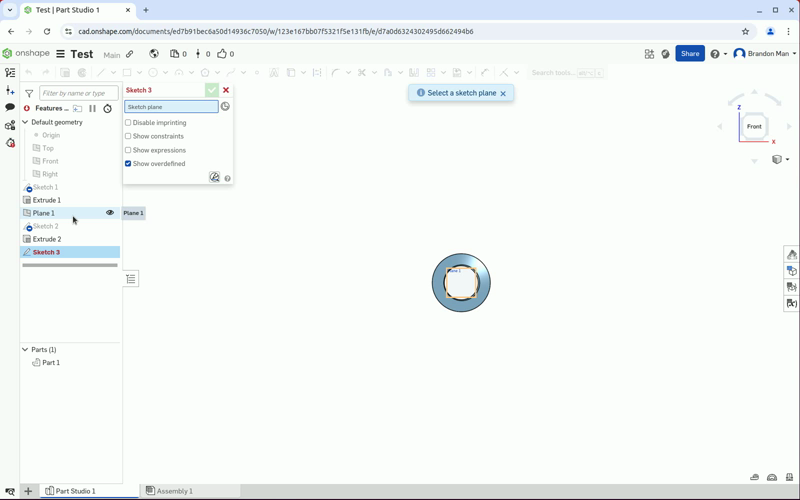
click(73, 215)
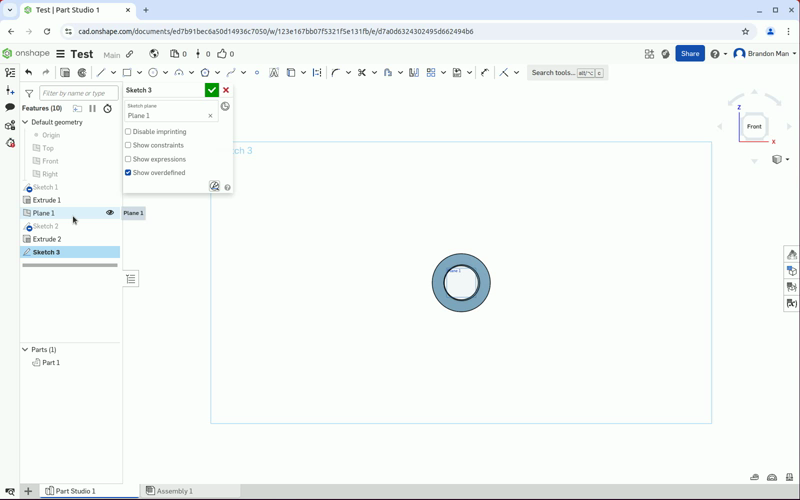
mouse_move(73, 352)
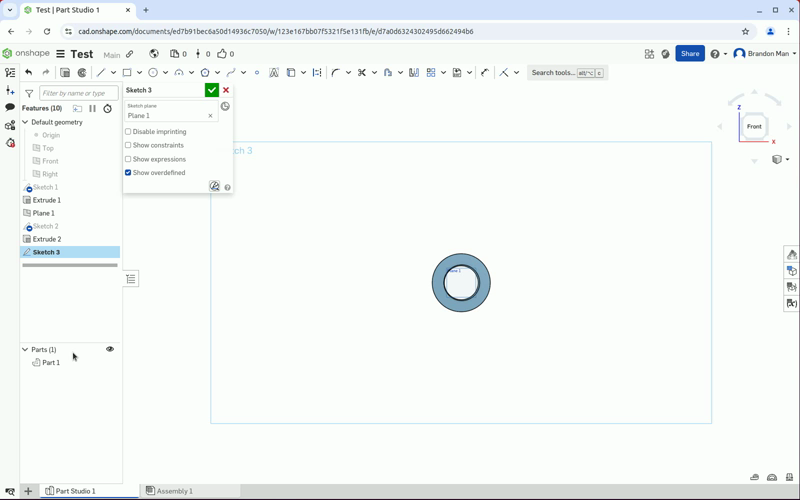
key(y)
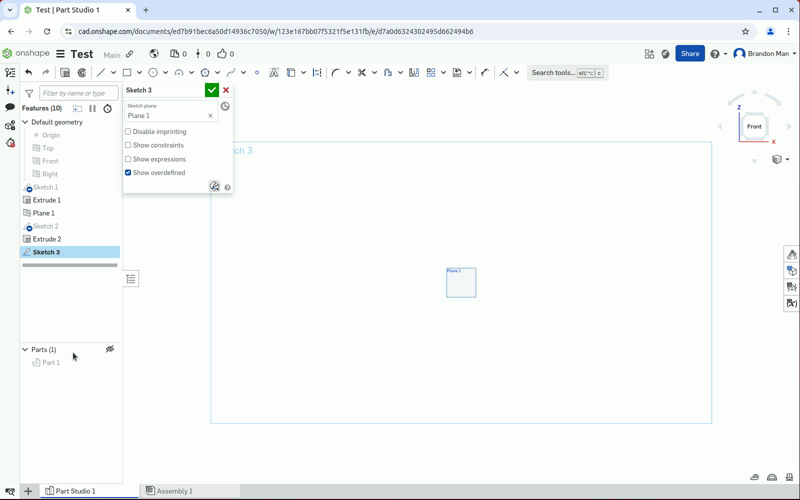
key(c)
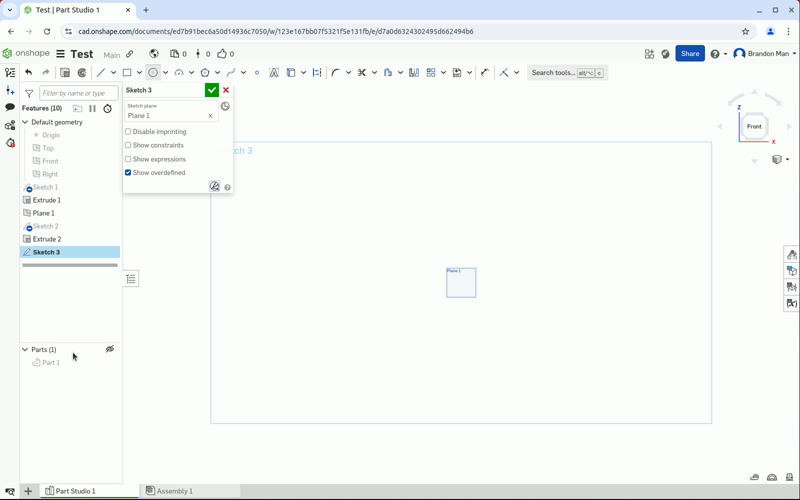
key_down(shift)
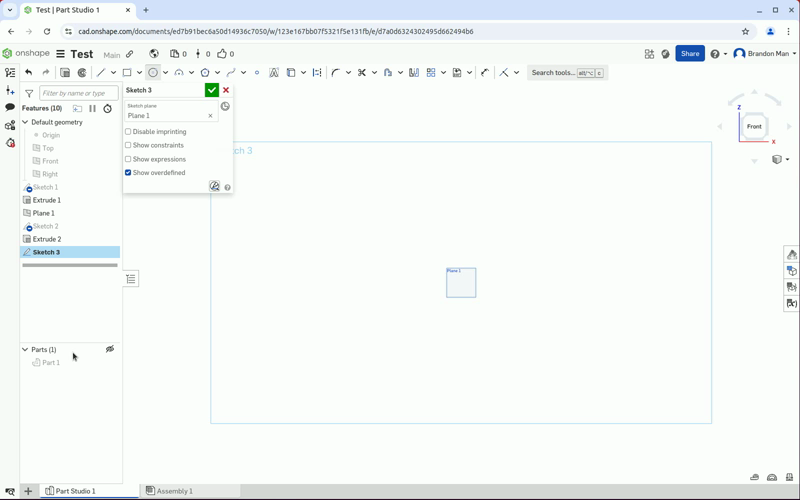
mouse_move(461, 282)
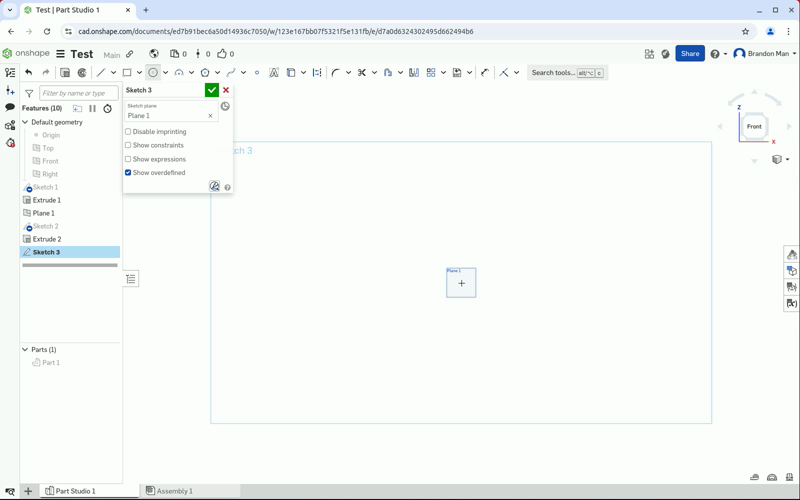
click(461, 282)
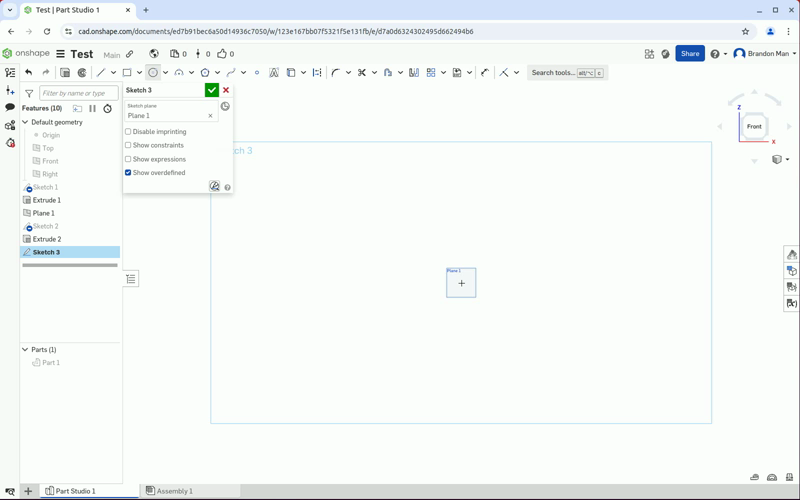
key_up(shift)
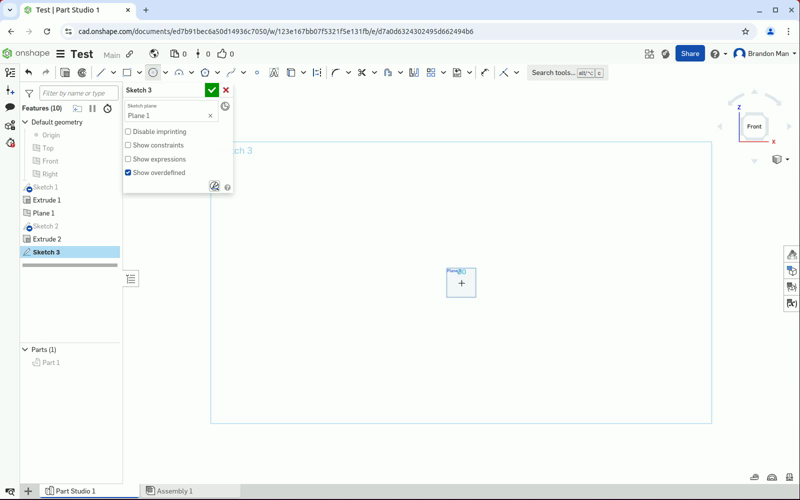
mouse_move(484, 282)
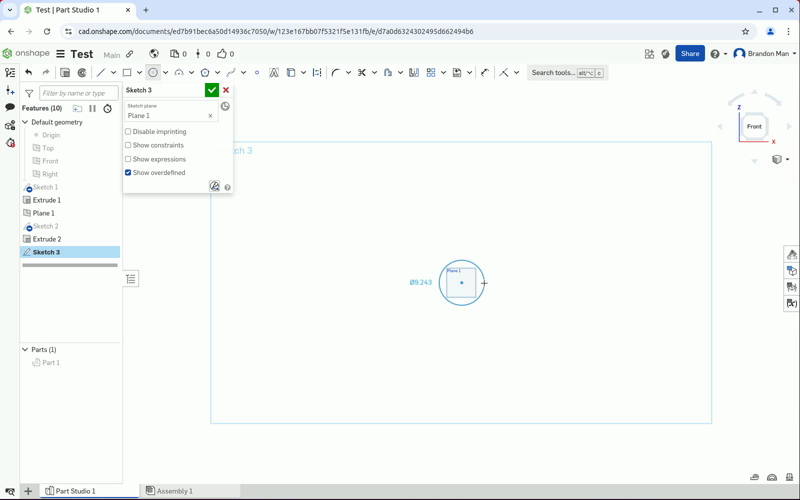
click(484, 282)
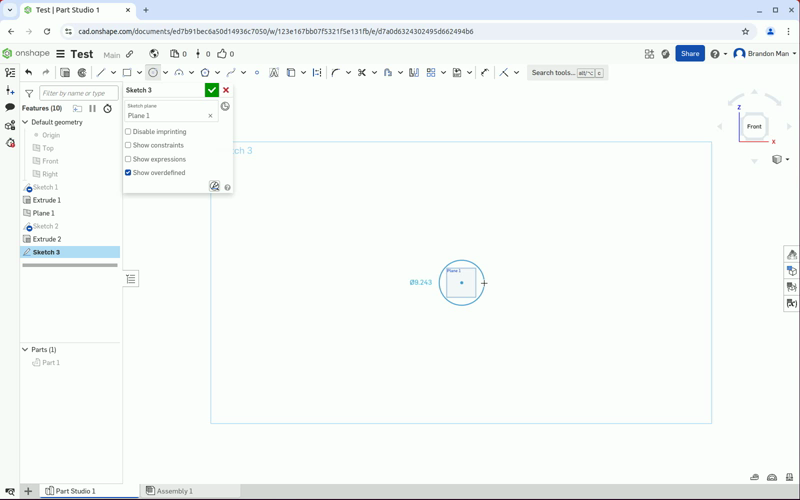
key(esc)
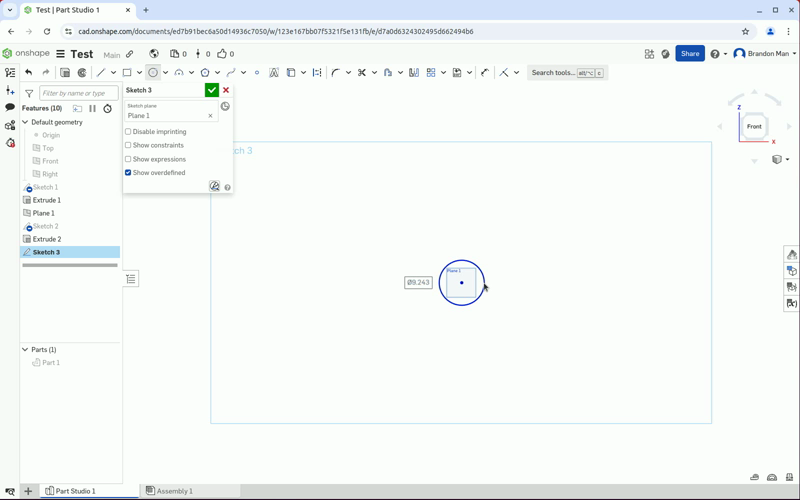
key(c)
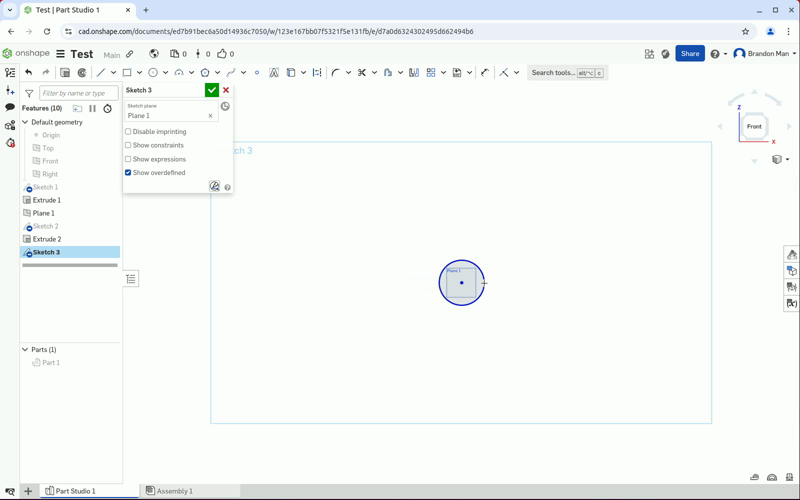
key_down(shift)
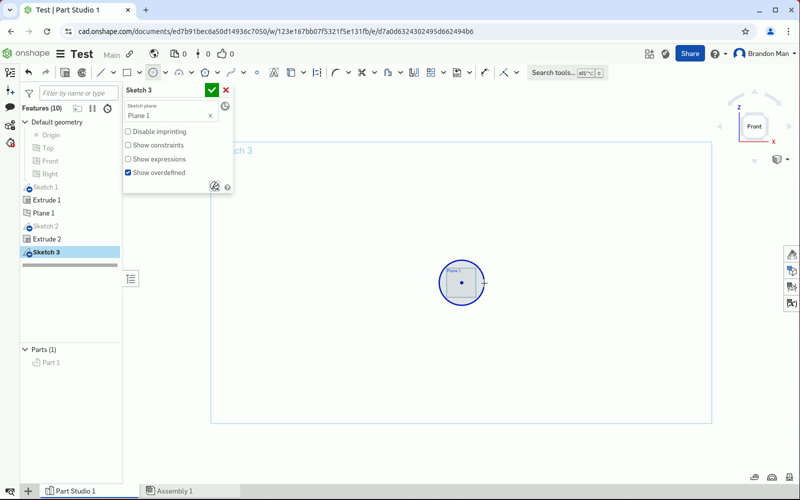
mouse_move(461, 282)
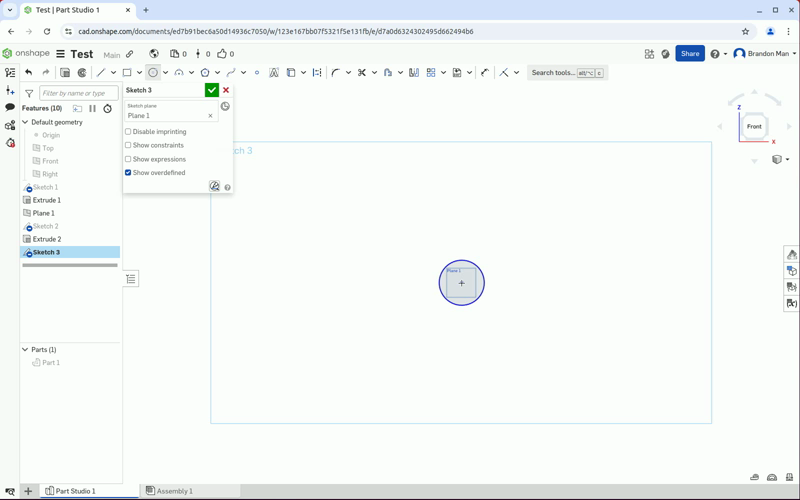
click(461, 282)
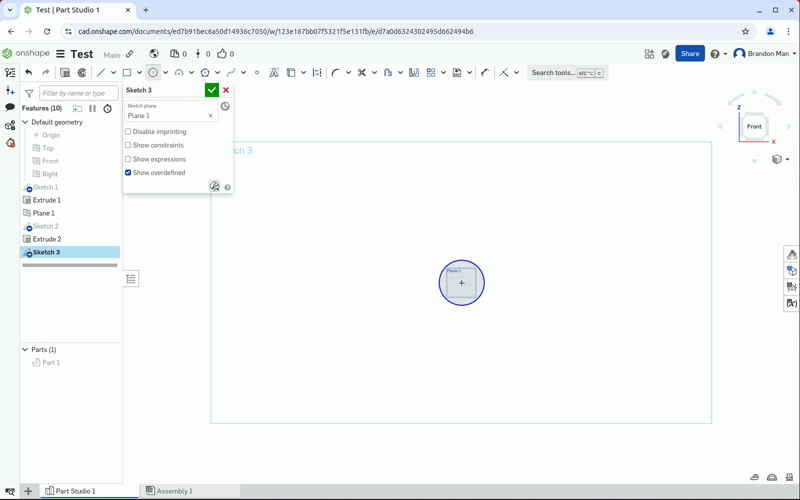
key_up(shift)
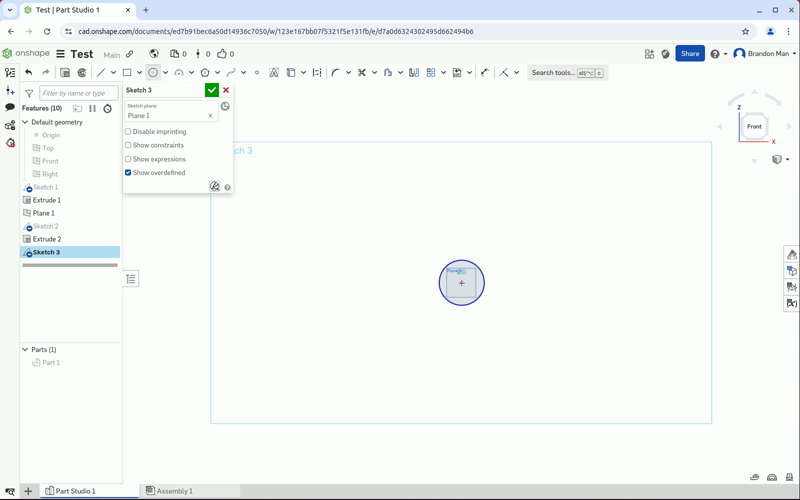
mouse_move(479, 282)
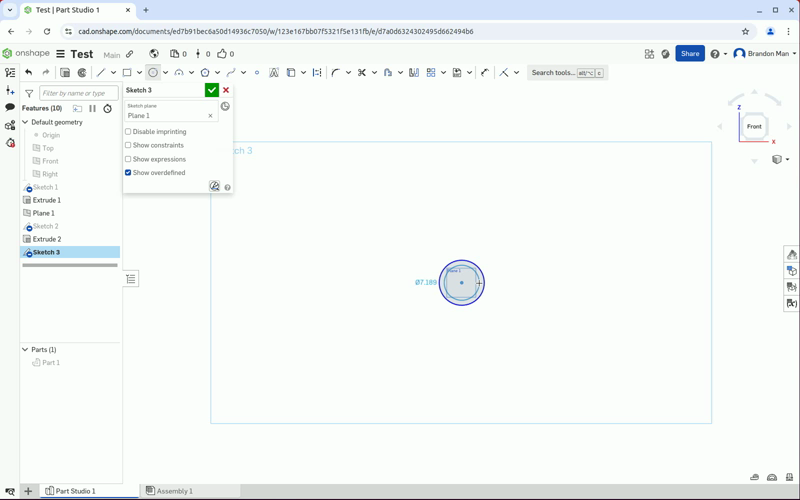
click(479, 282)
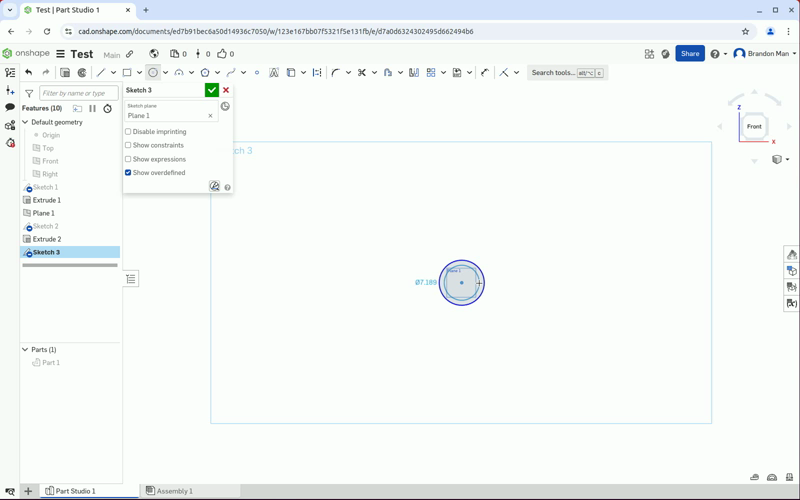
key(esc)
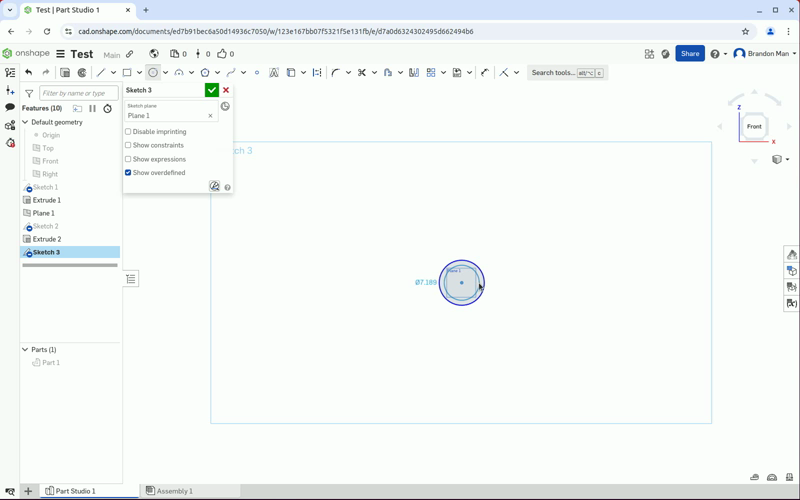
mouse_move(467, 263)
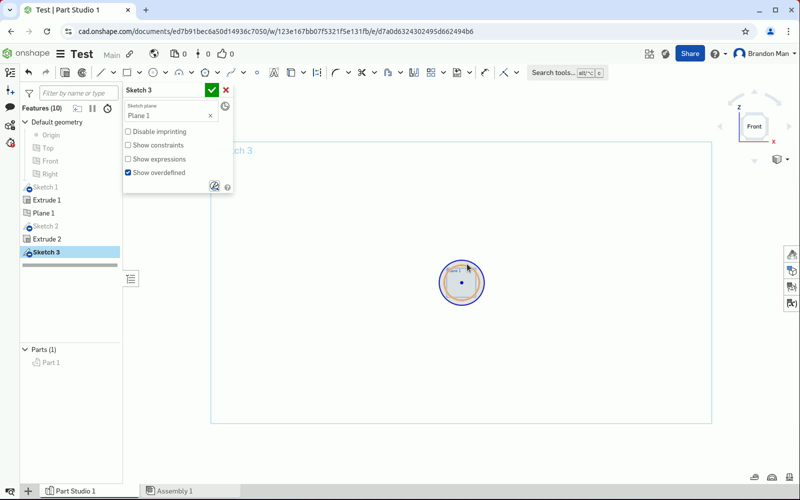
scroll(6)
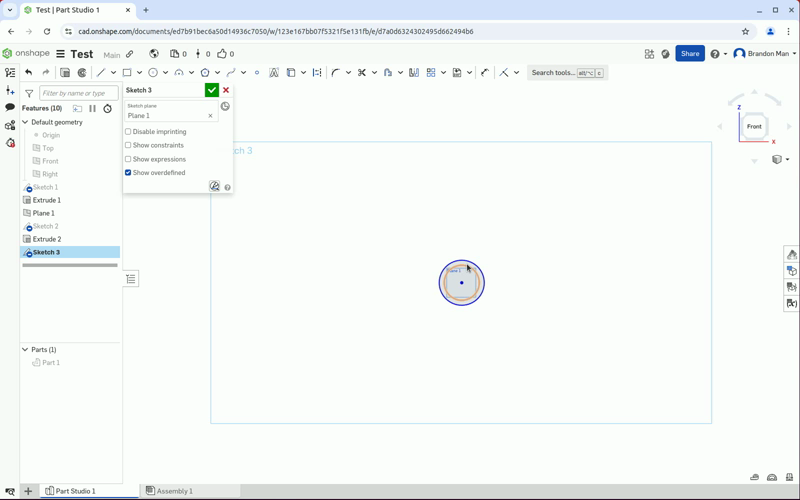
scroll(6)
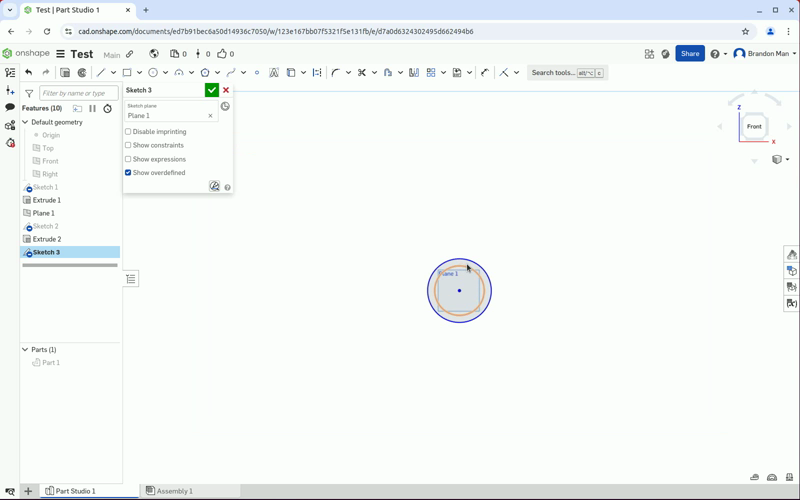
scroll(6)
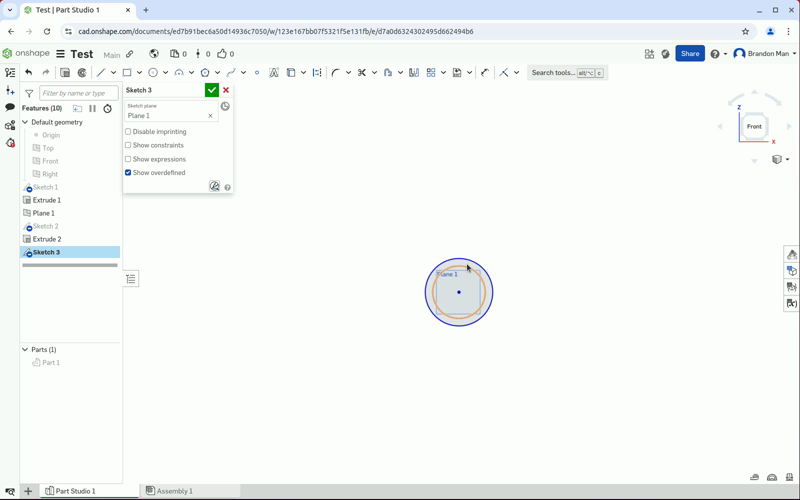
scroll(6)
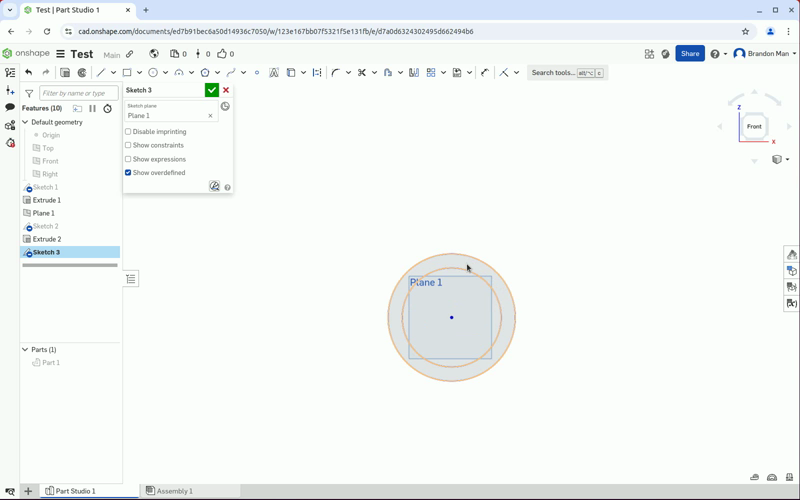
scroll(6)
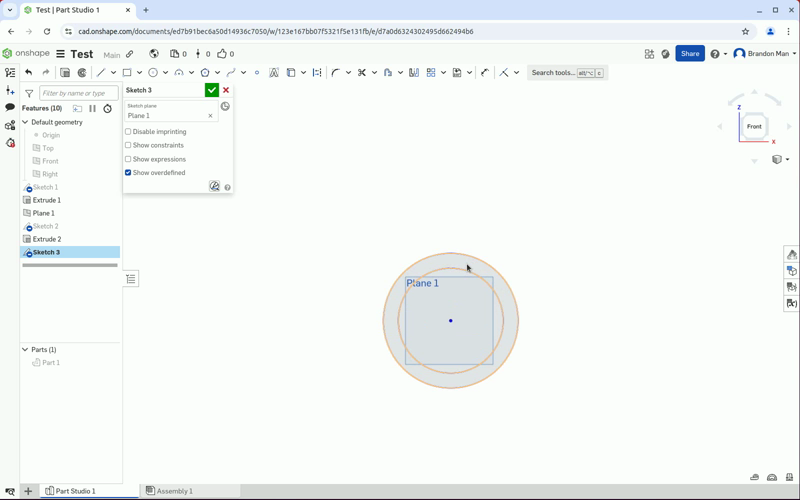
scroll(6)
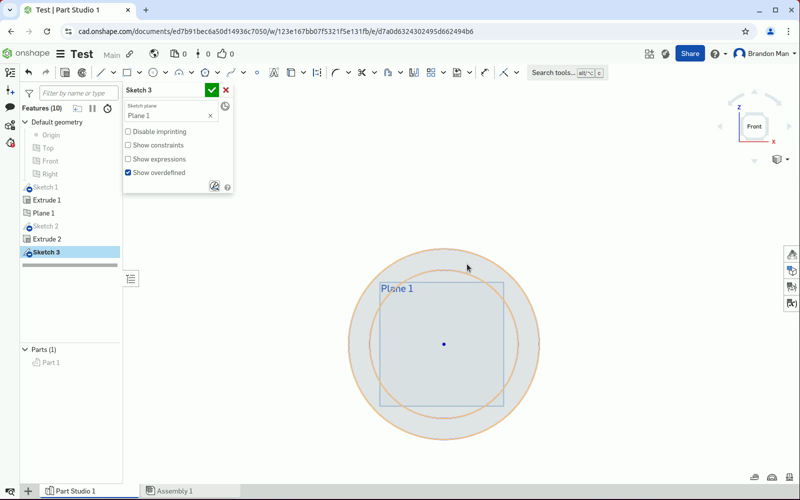
scroll(6)
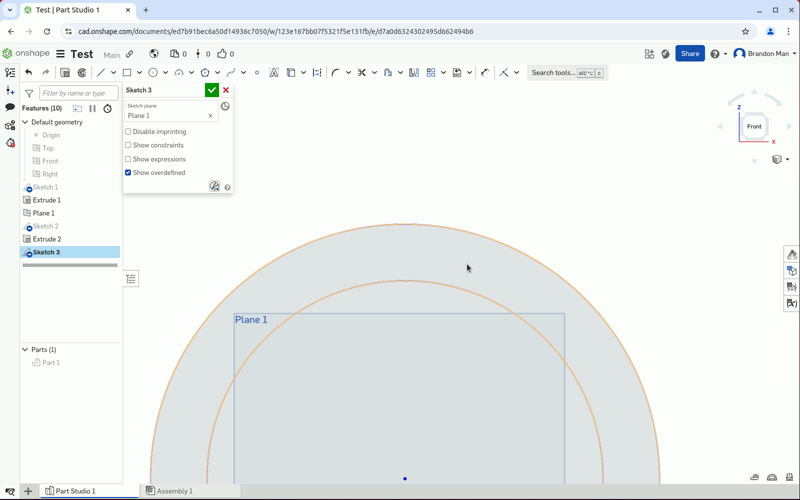
click(467, 263)
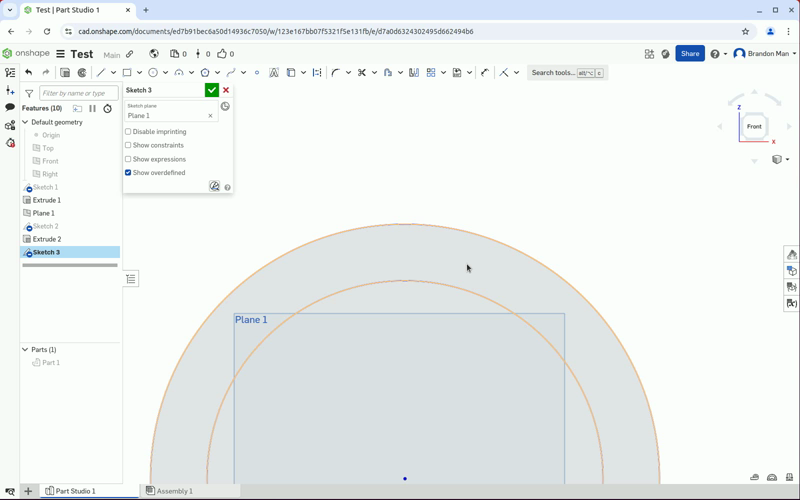
scroll(-6)
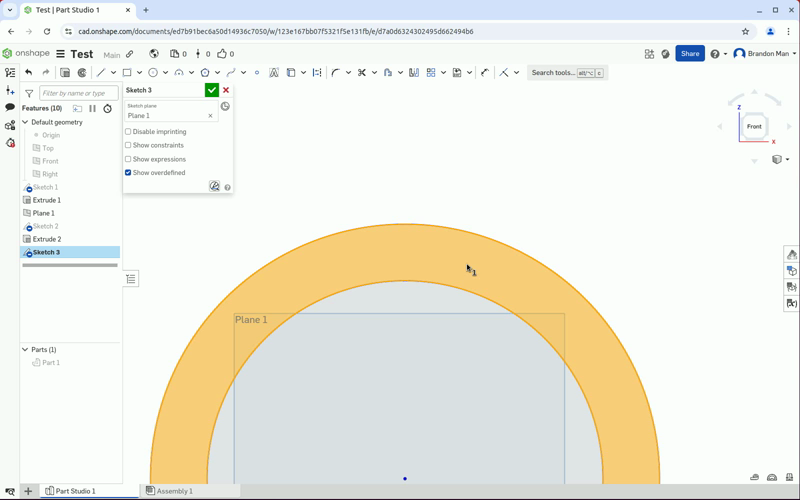
scroll(-6)
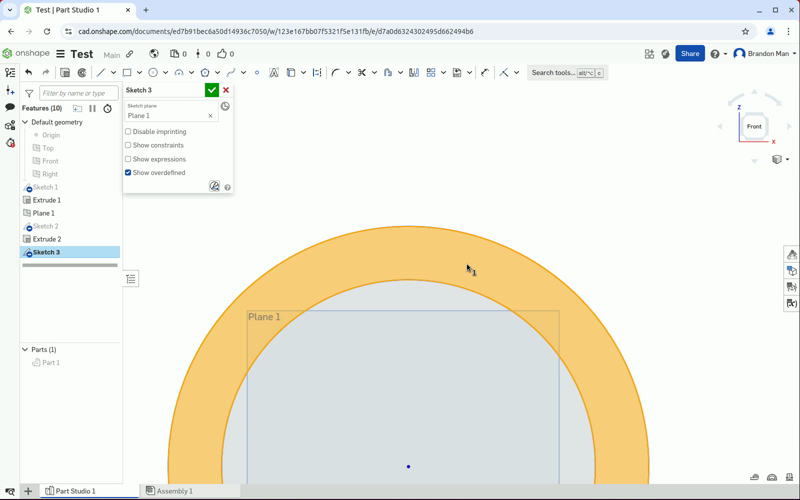
scroll(-6)
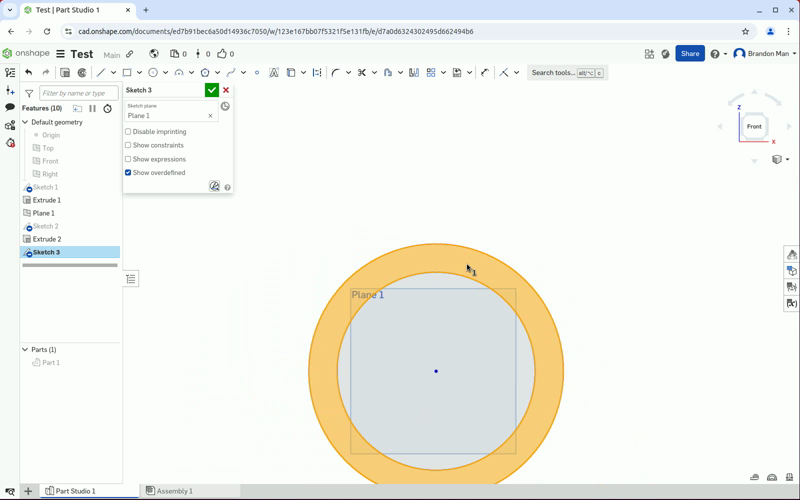
scroll(-6)
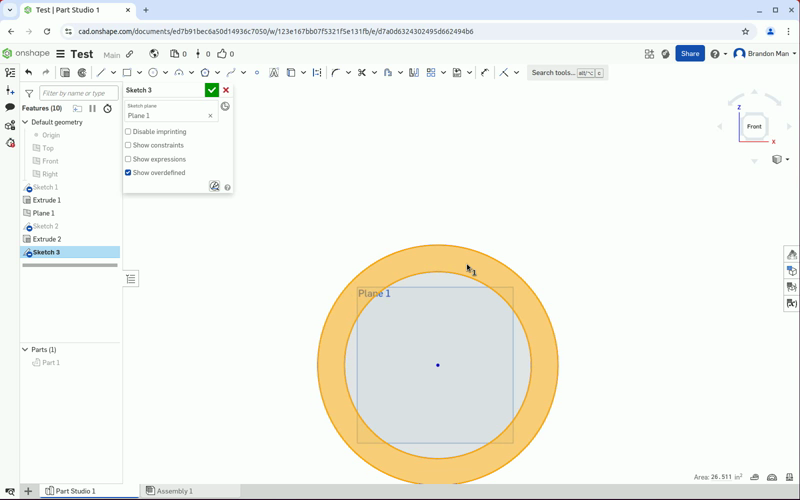
scroll(-6)
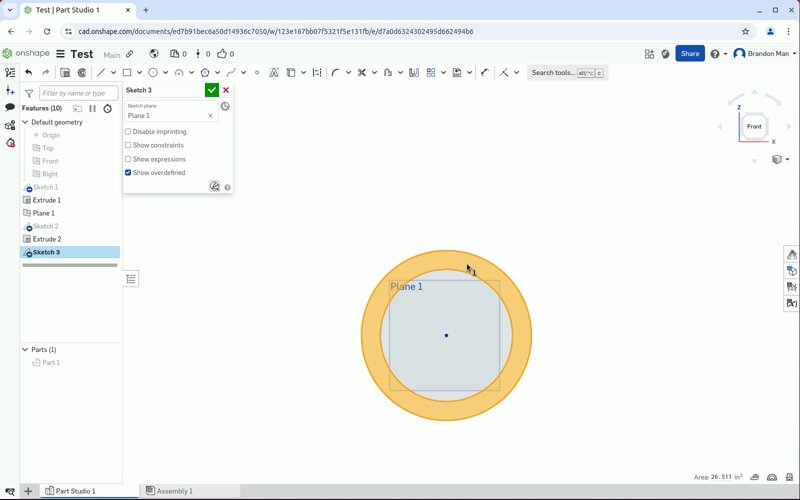
scroll(-6)
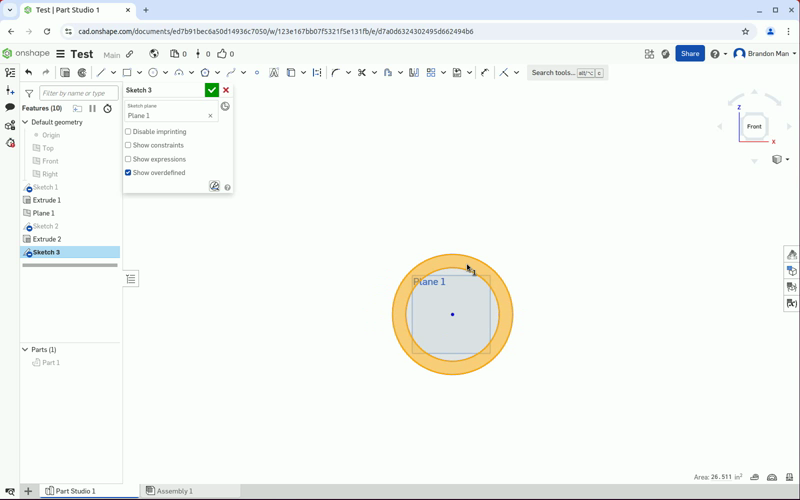
scroll(-6)
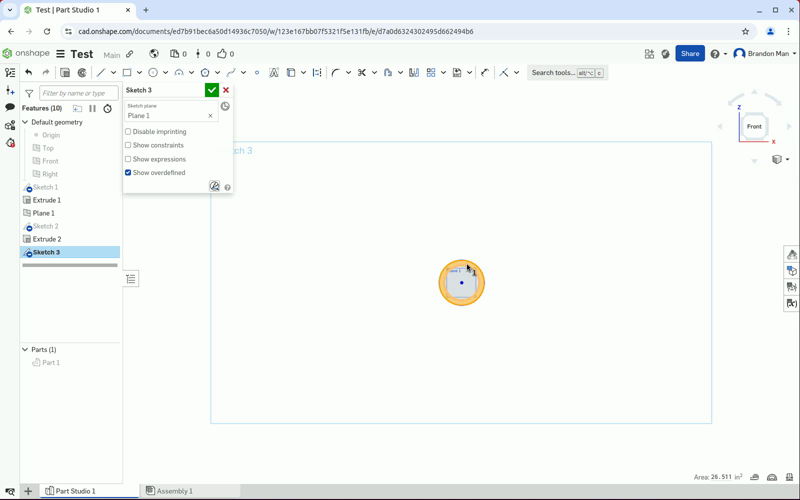
mouse_move(73, 352)
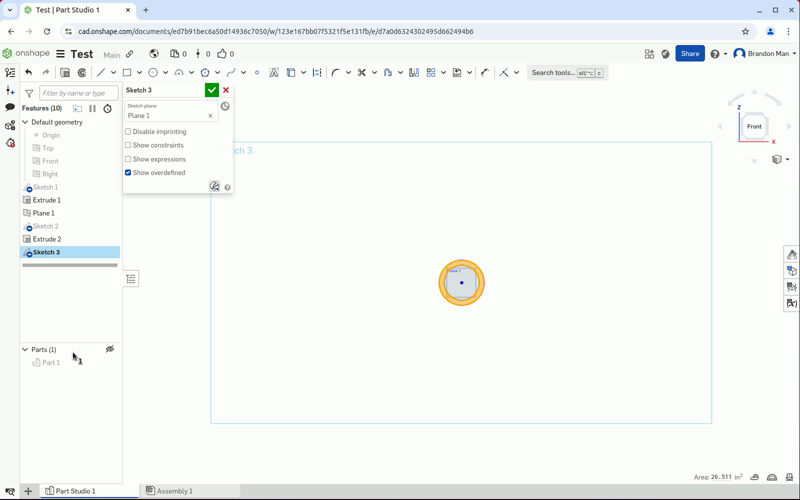
key(shift+y)
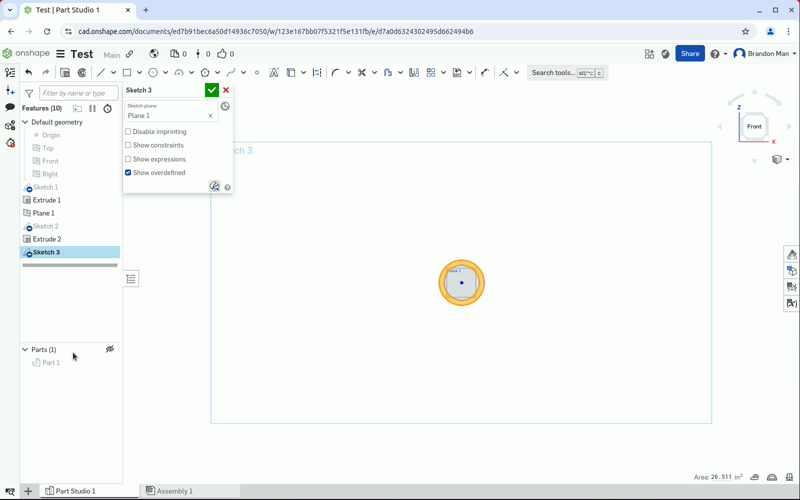
key(shift+e)
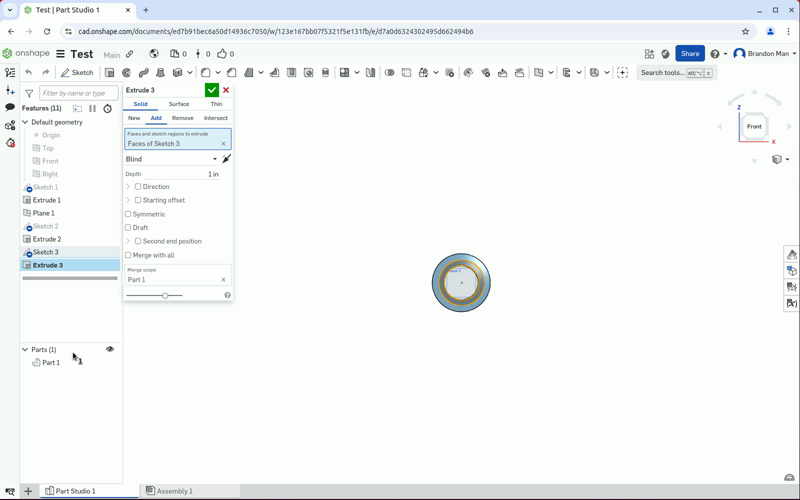
mouse_move(143, 106)
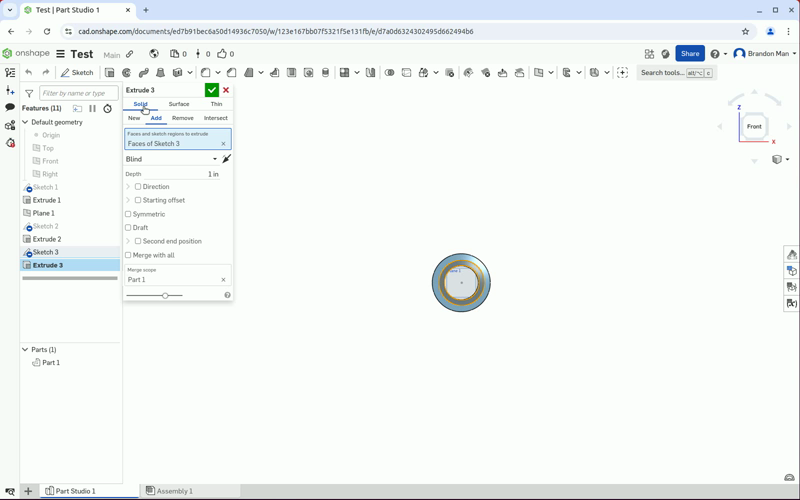
click(143, 106)
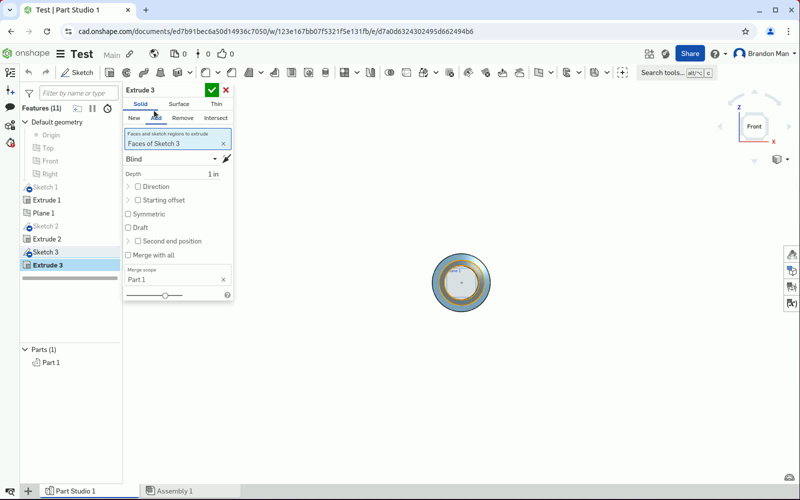
mouse_move(186, 120)
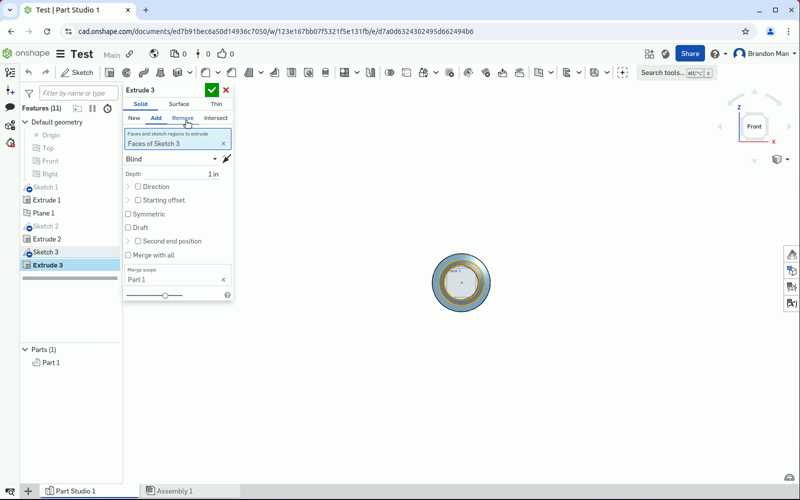
click(186, 120)
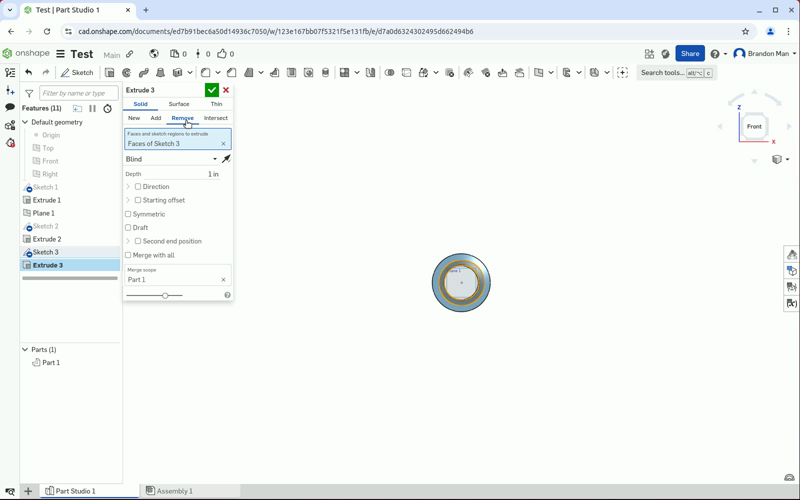
key(tab, 4)
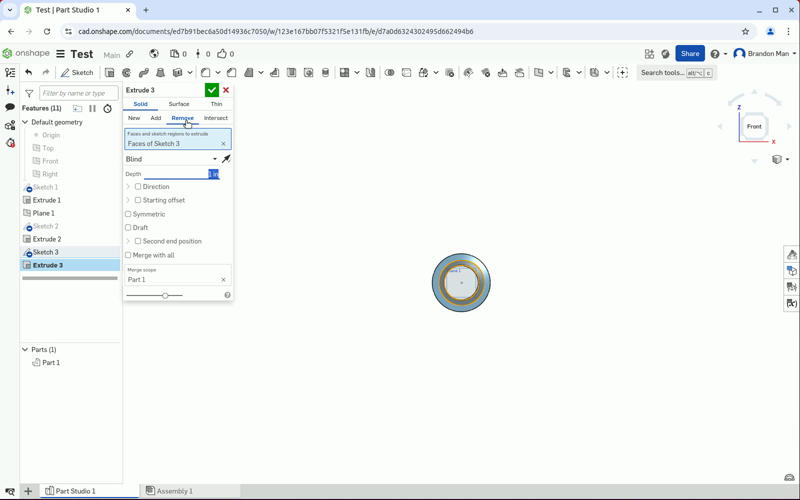
text(5.777)
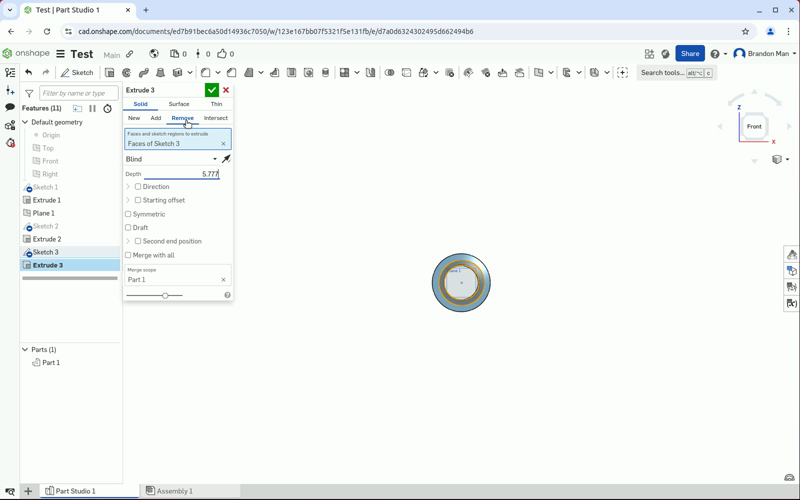
key(tab, 6)
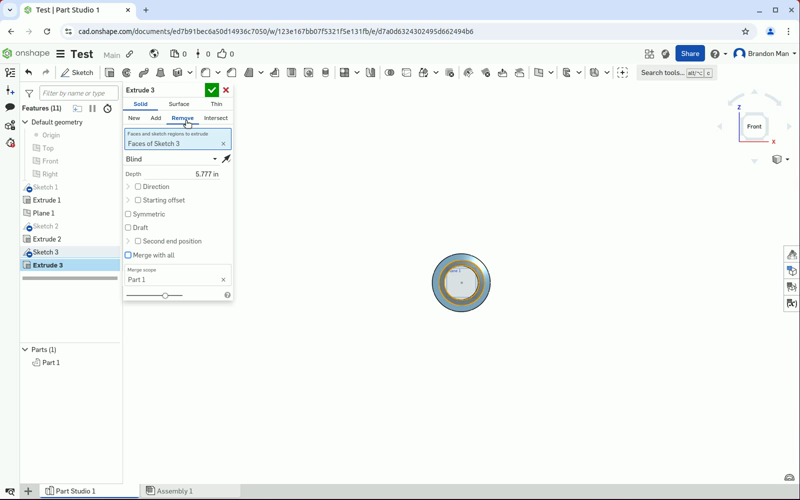
key(space)
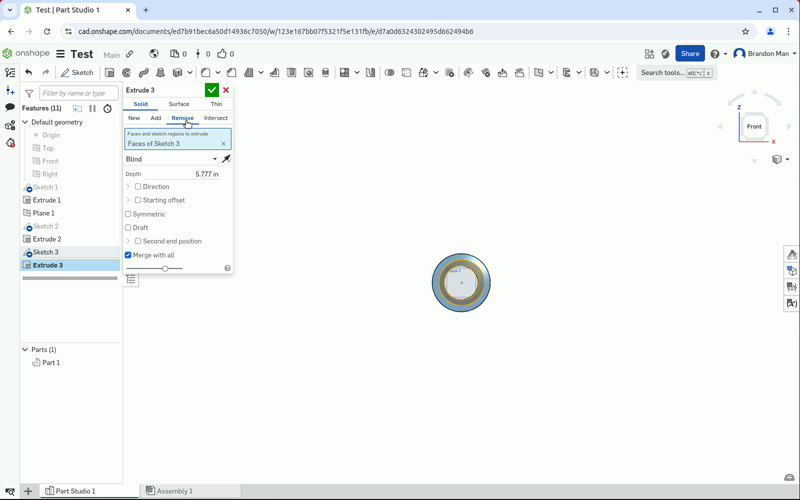
key(enter)
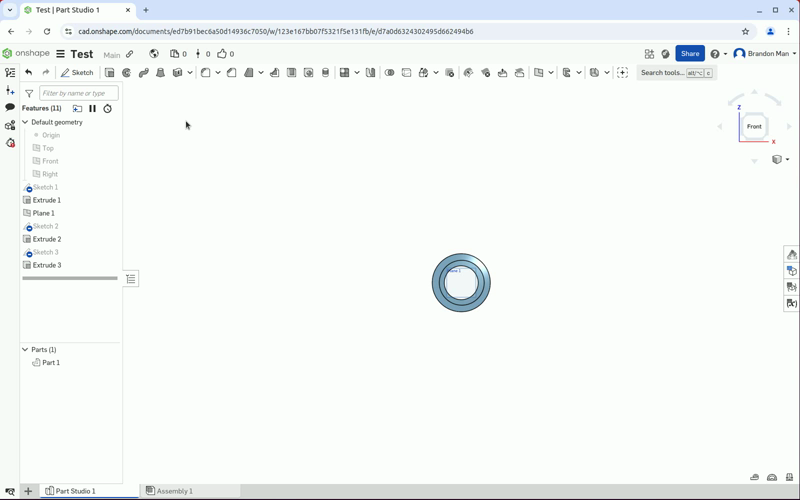
key(shift+h)
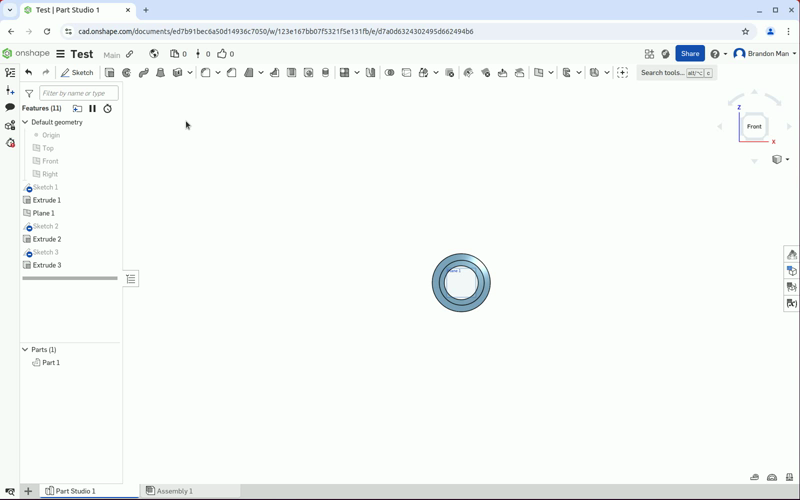
key(shift+h)
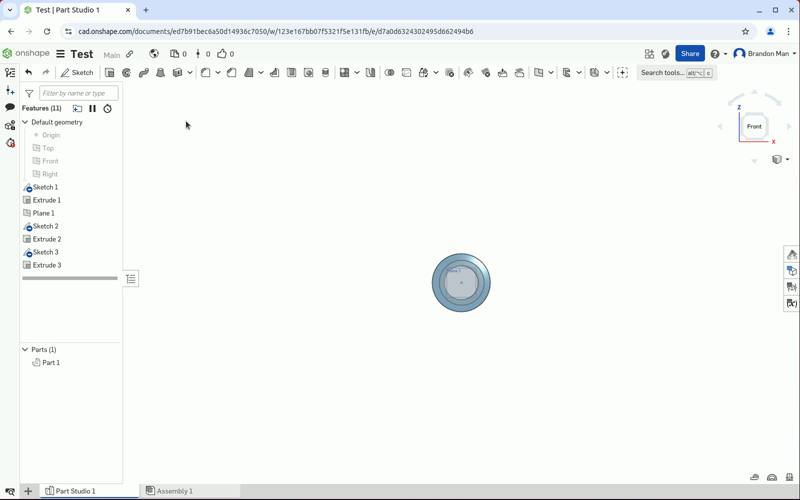
key(shift+7)
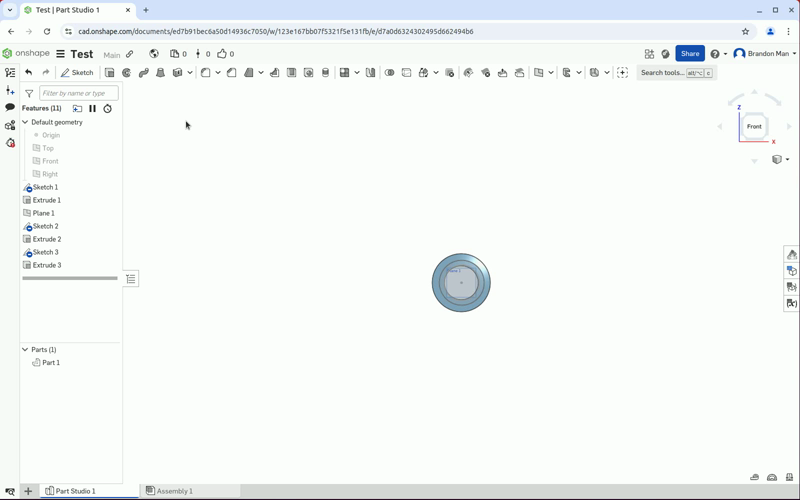
key(left, 2)
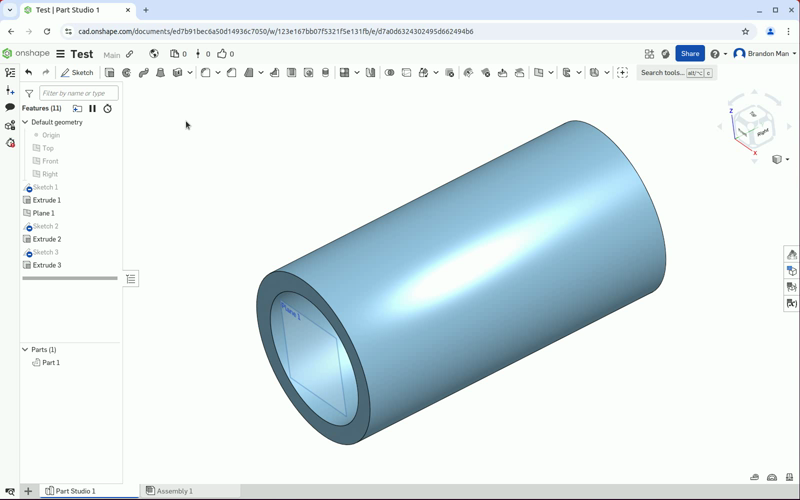
key(down, 2)
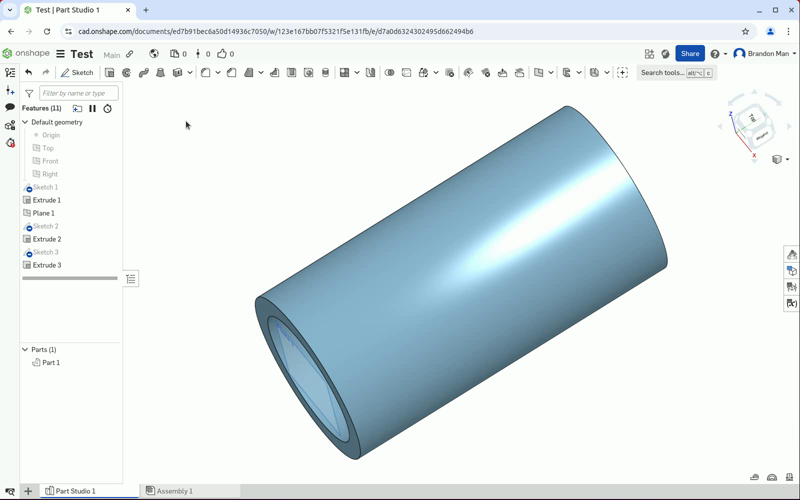
key(up, 2)
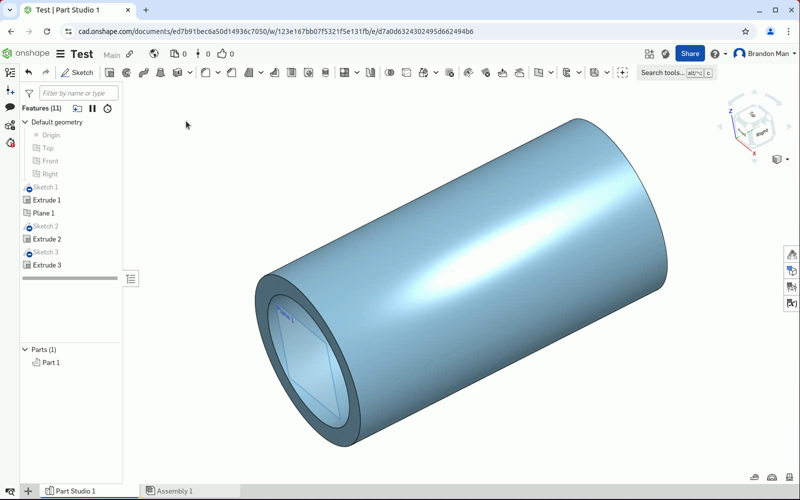
key(right, 2)
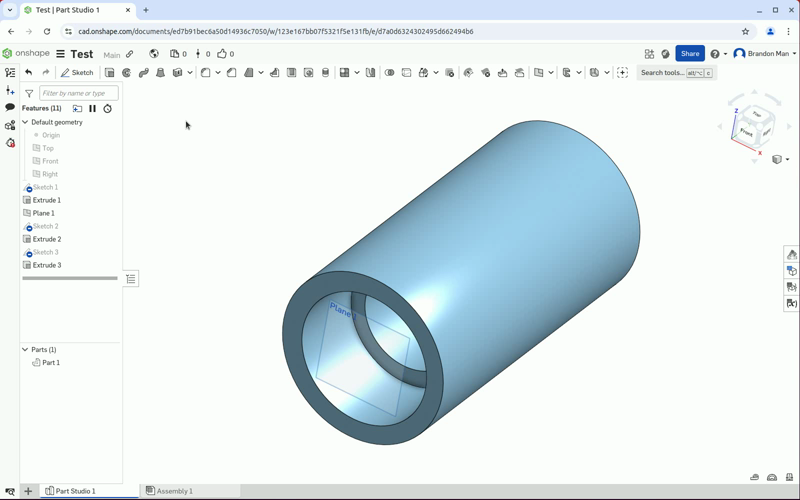
mouse_move(73, 189)
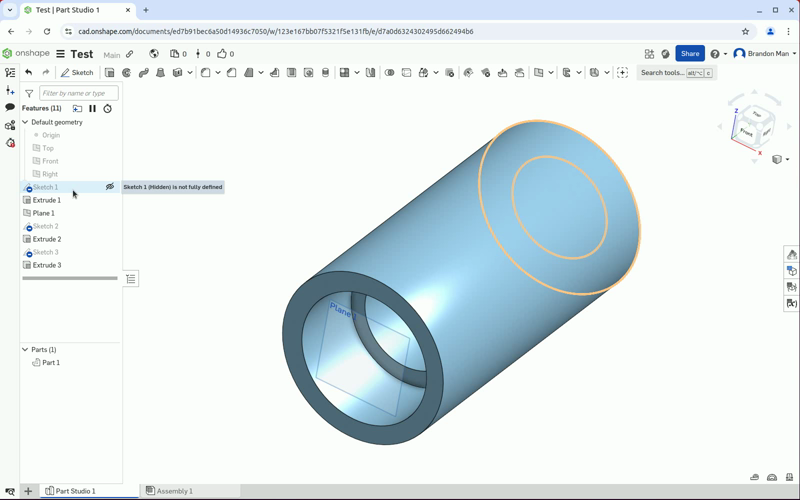
click(73, 189)